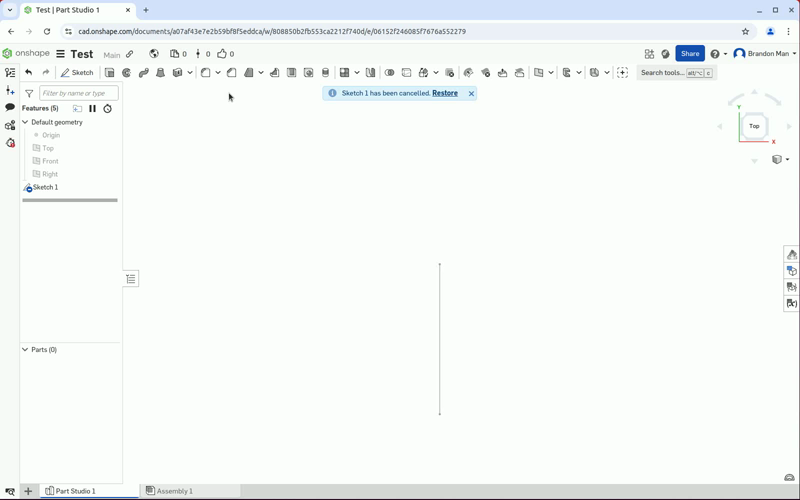
key(shift+h)
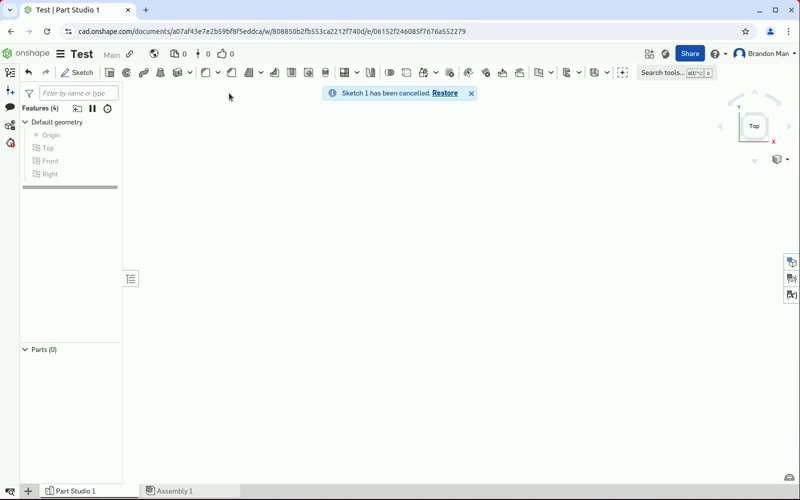
mouse_move(73, 352)
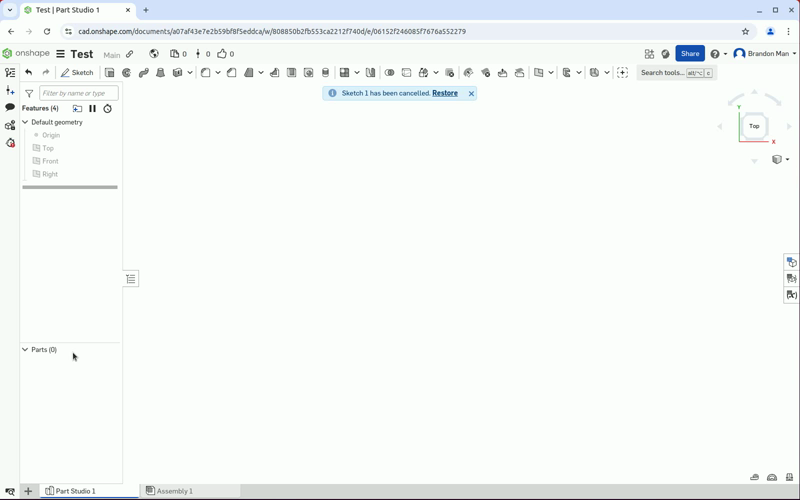
key(y)
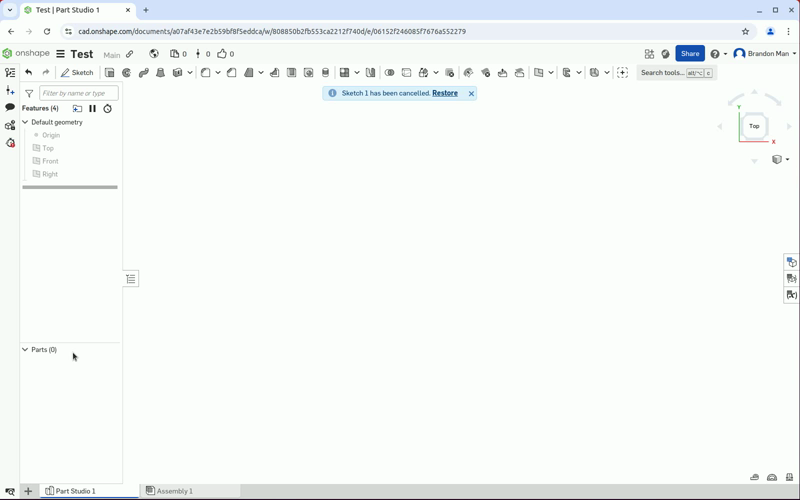
key(shift+p)
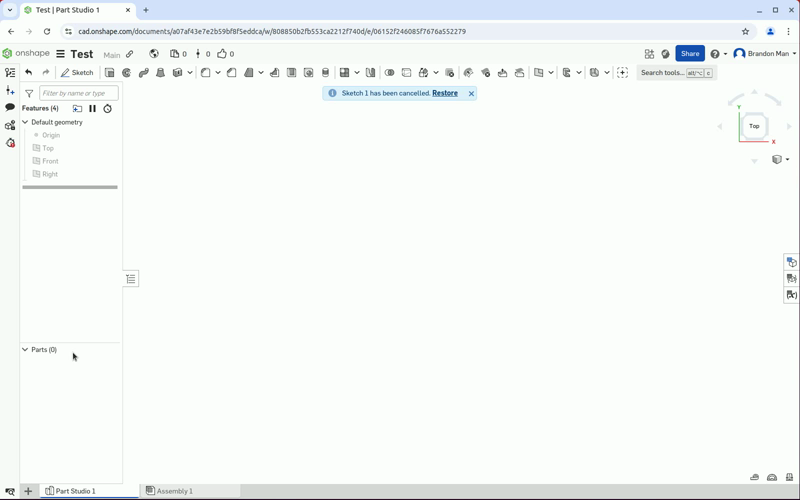
key(space)
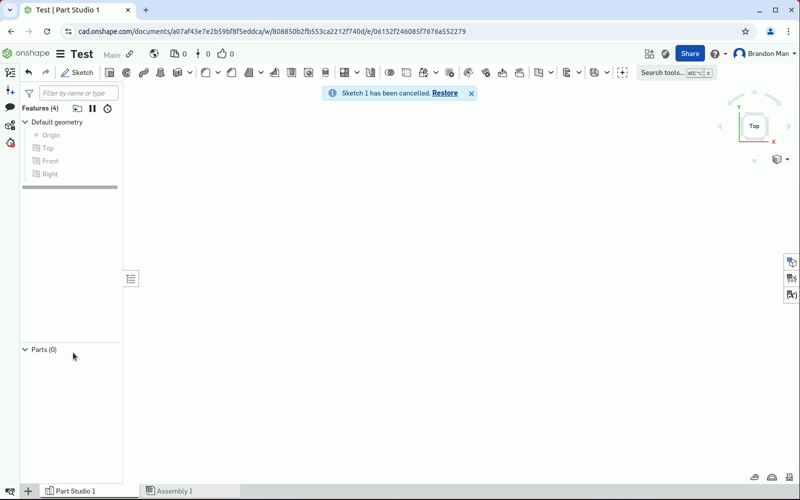
key_down(shift)
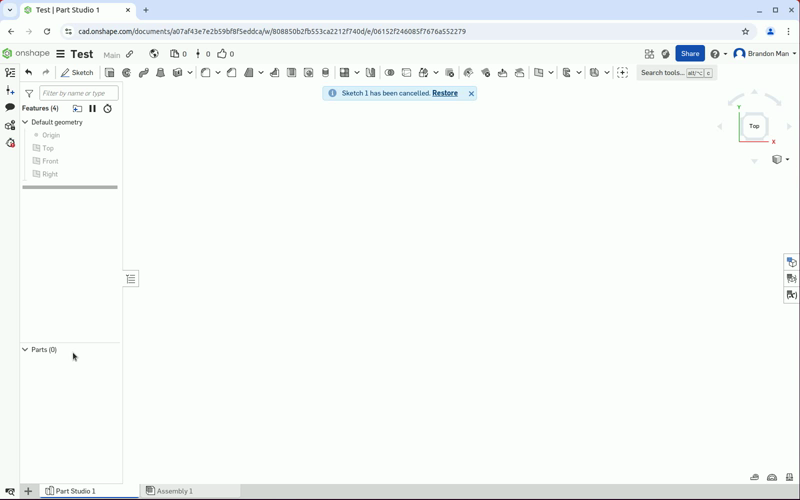
key(up)
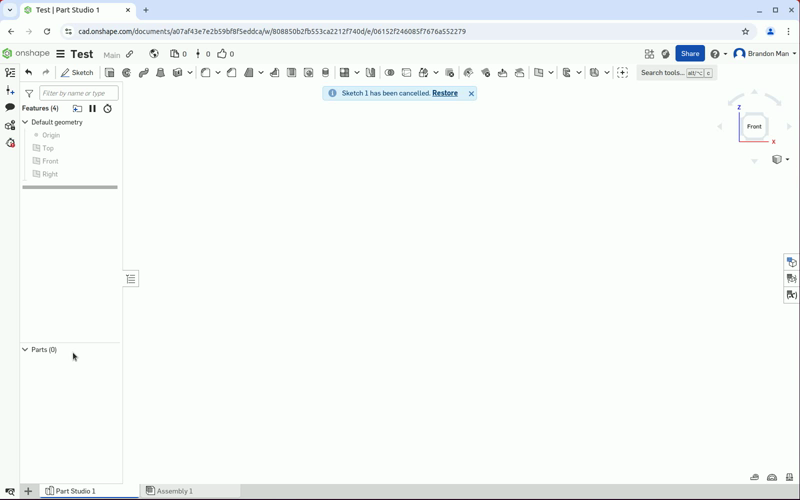
key_up(shift)
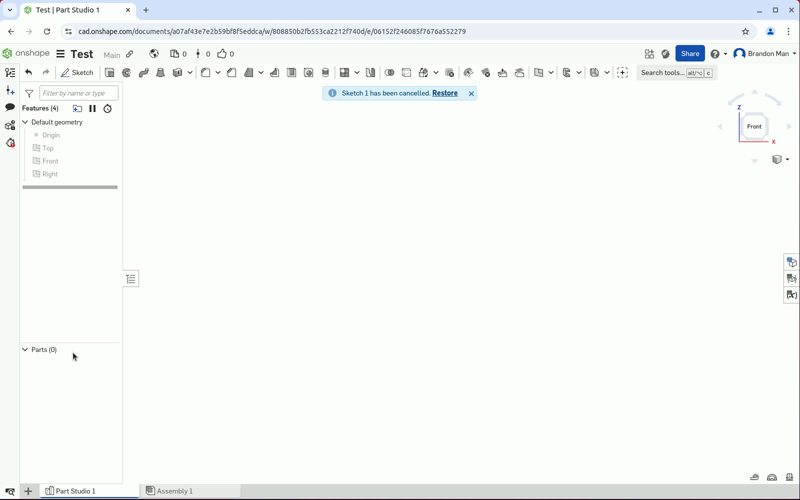
mouse_move(73, 352)
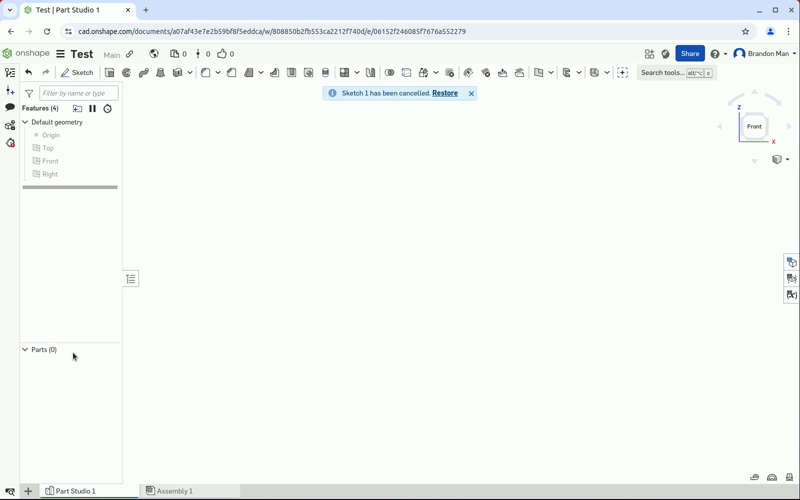
key(shift+y)
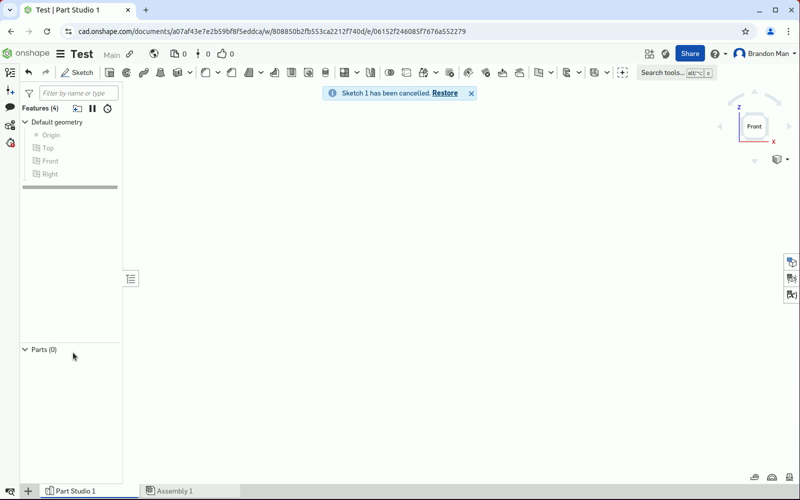
key(shift+s)
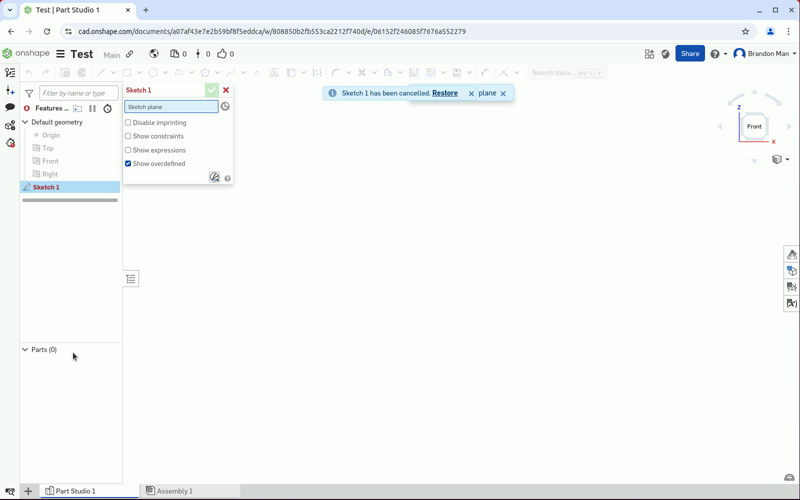
mouse_move(73, 163)
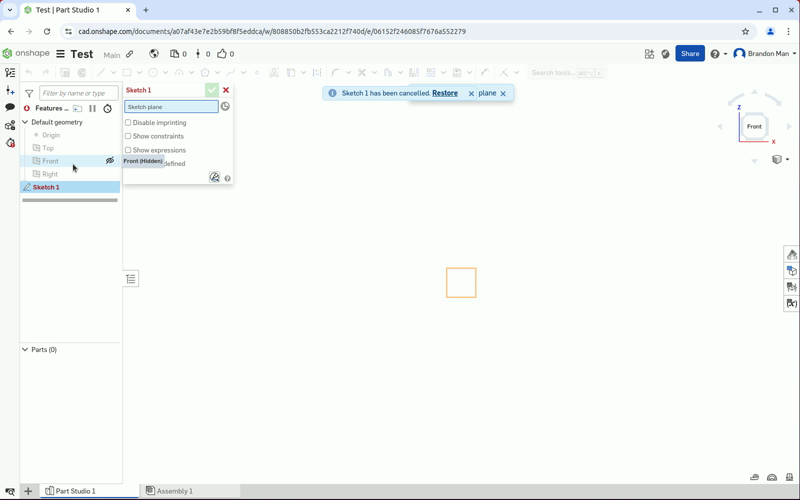
click(73, 163)
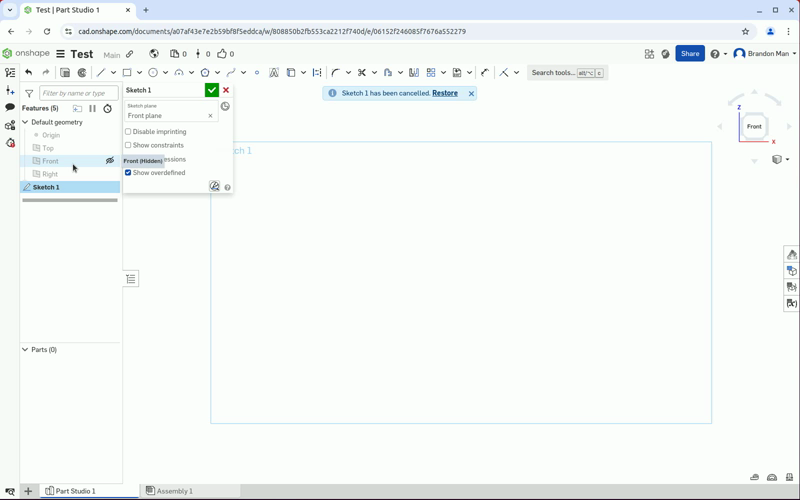
mouse_move(73, 352)
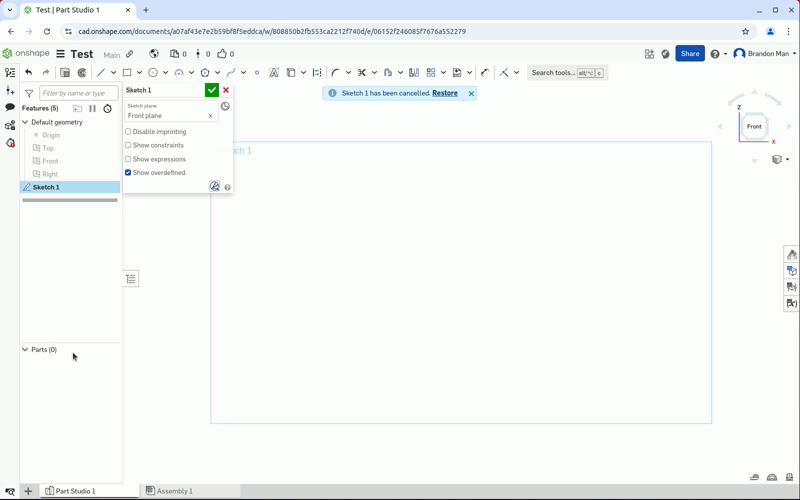
key(y)
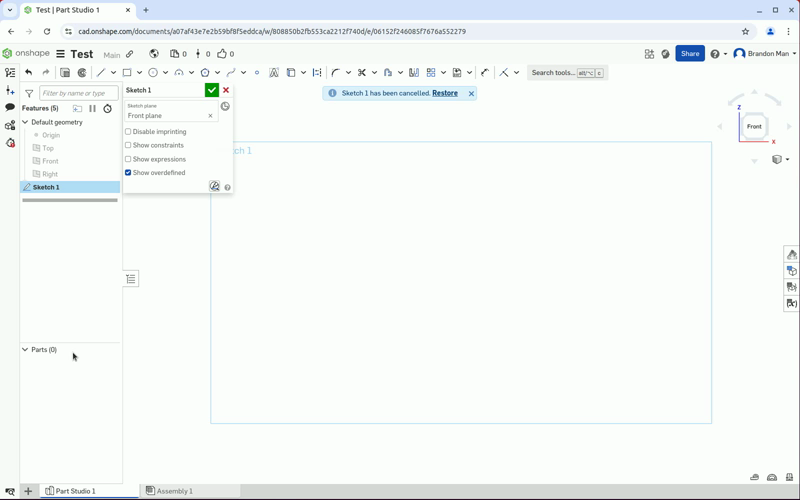
key(l)
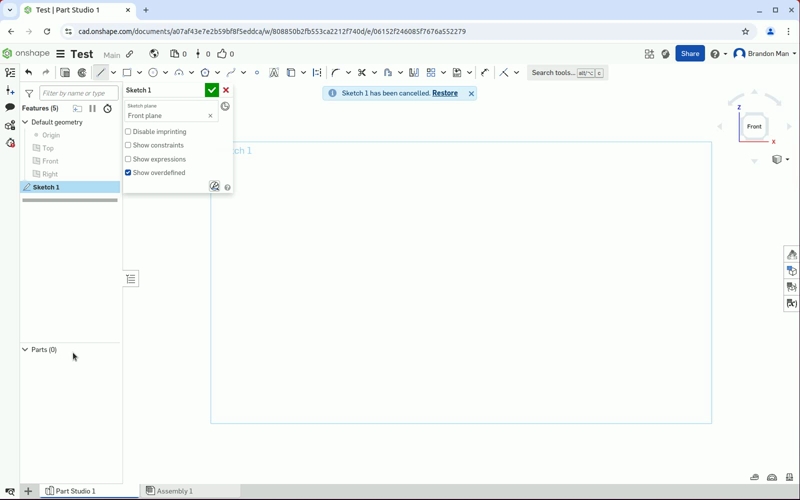
key_down(shift)
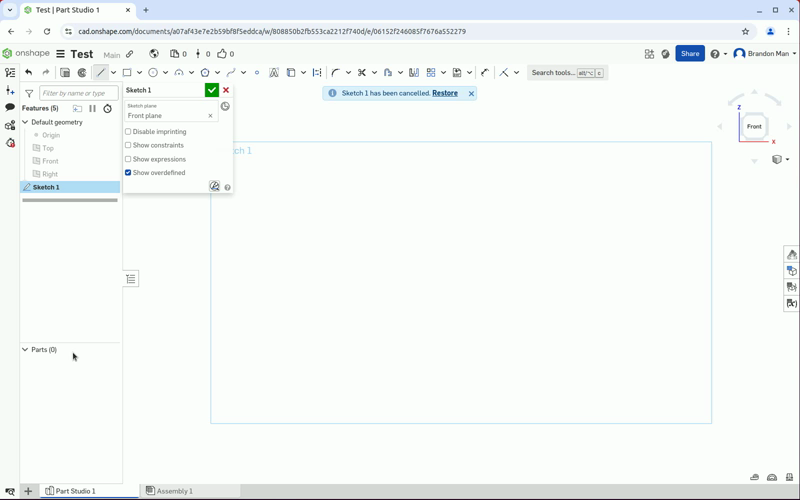
mouse_move(348, 320)
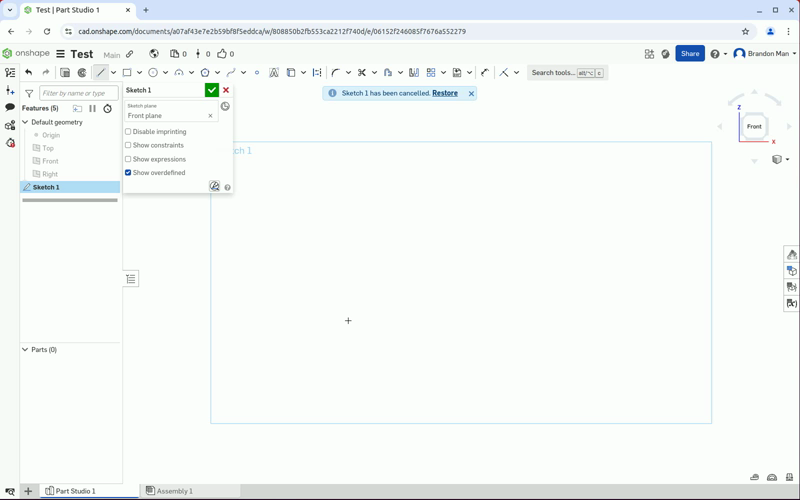
click(348, 320)
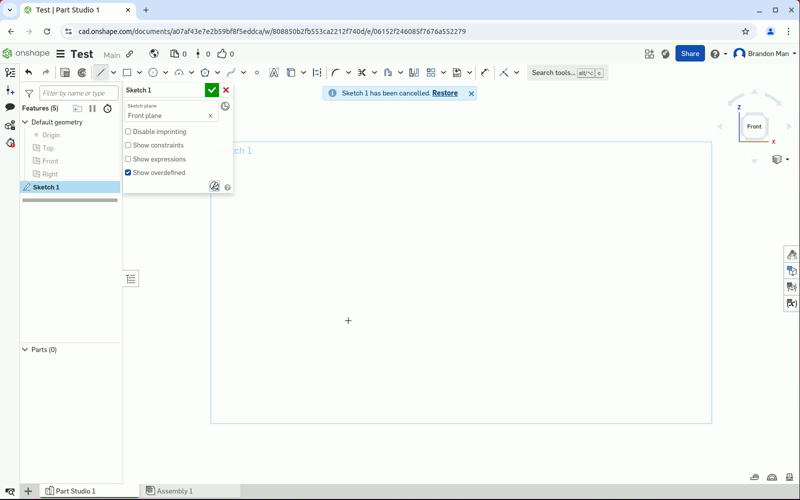
key_up(shift)
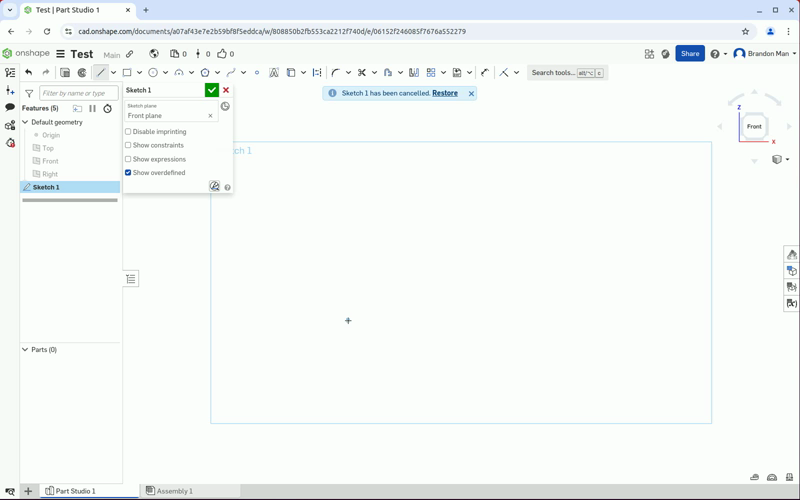
key_down(shift)
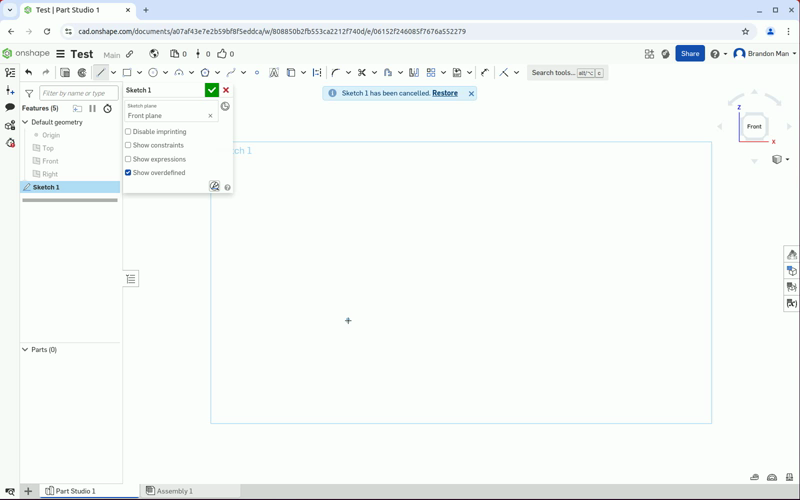
mouse_move(531, 320)
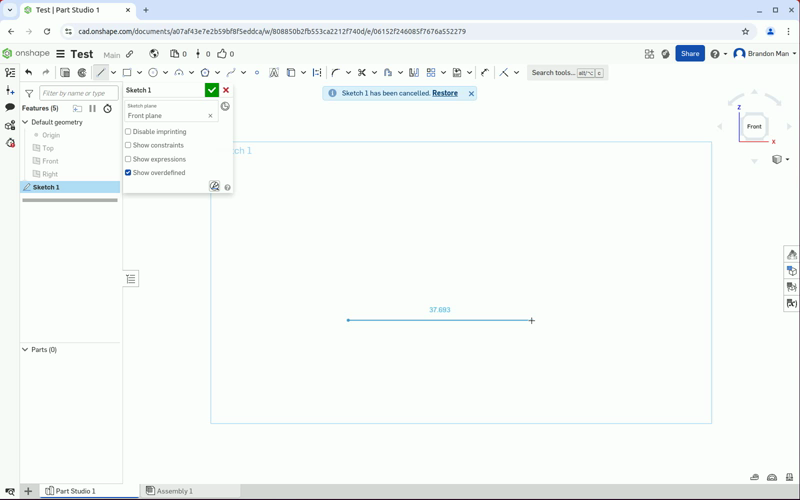
click(531, 320)
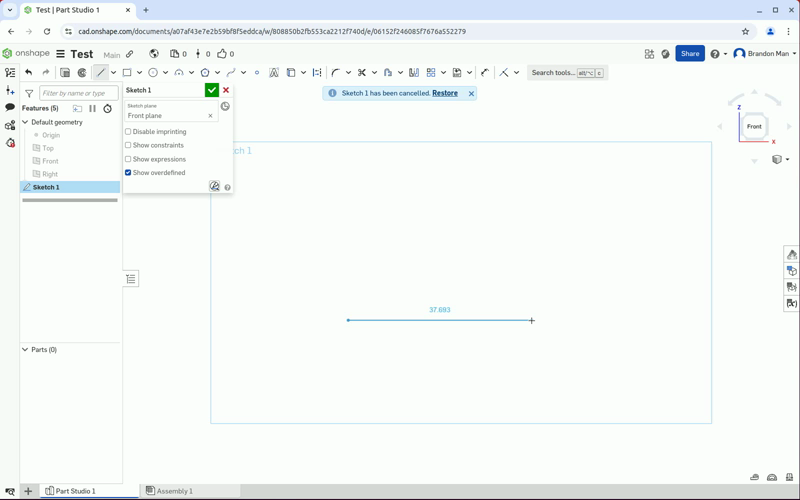
key_up(shift)
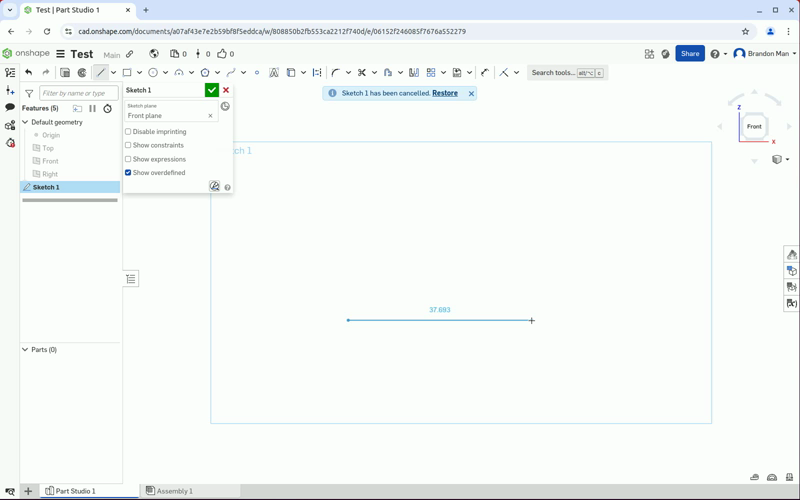
key_down(shift)
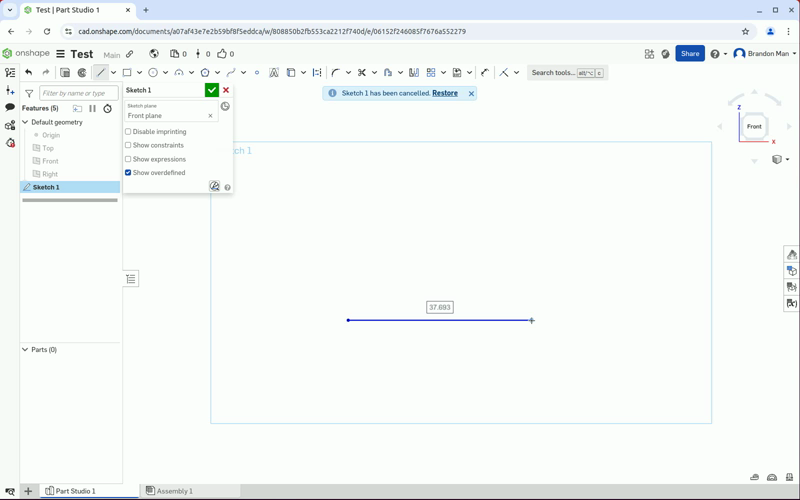
mouse_move(531, 258)
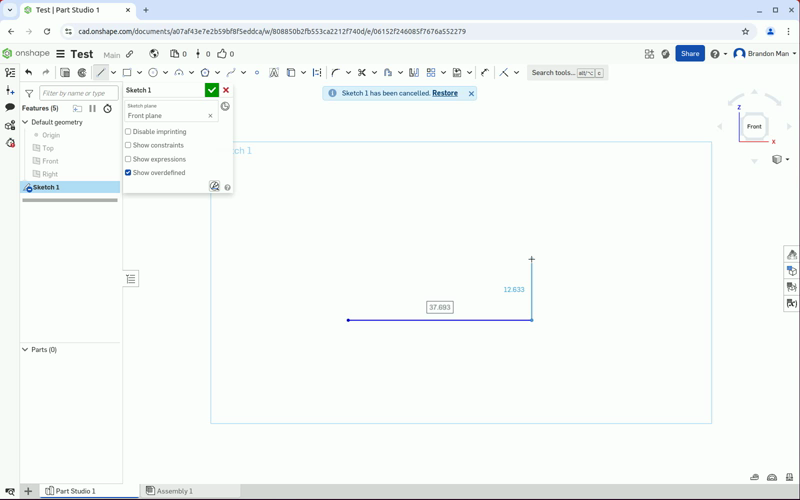
click(531, 258)
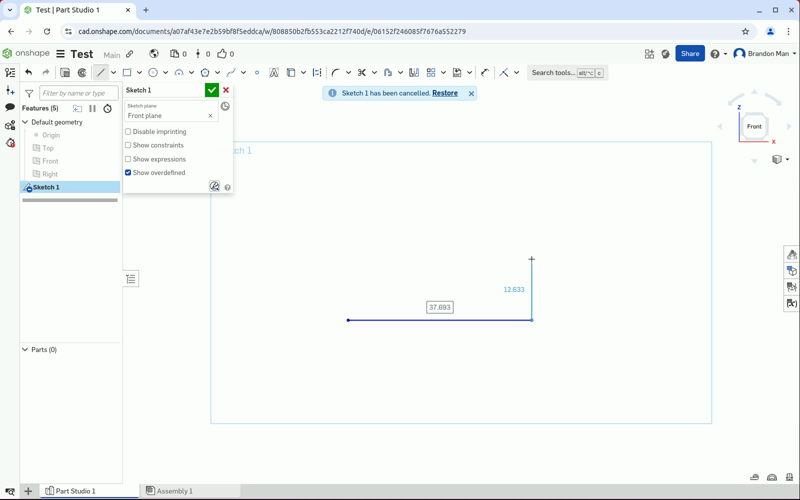
key_up(shift)
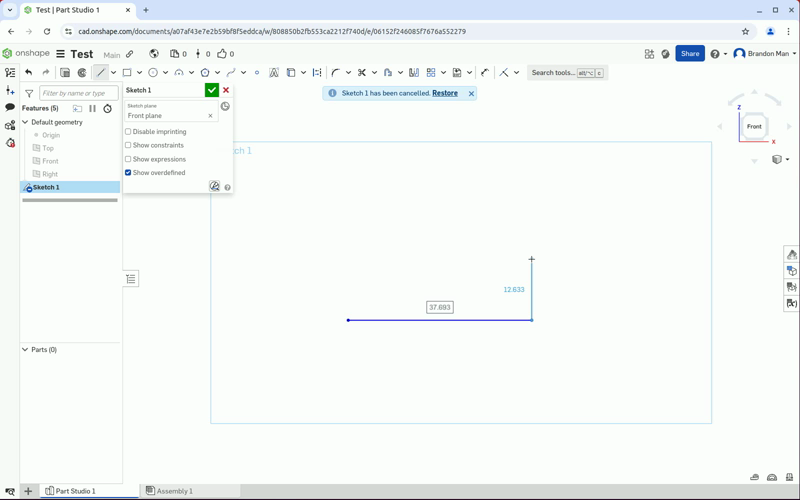
key_down(shift)
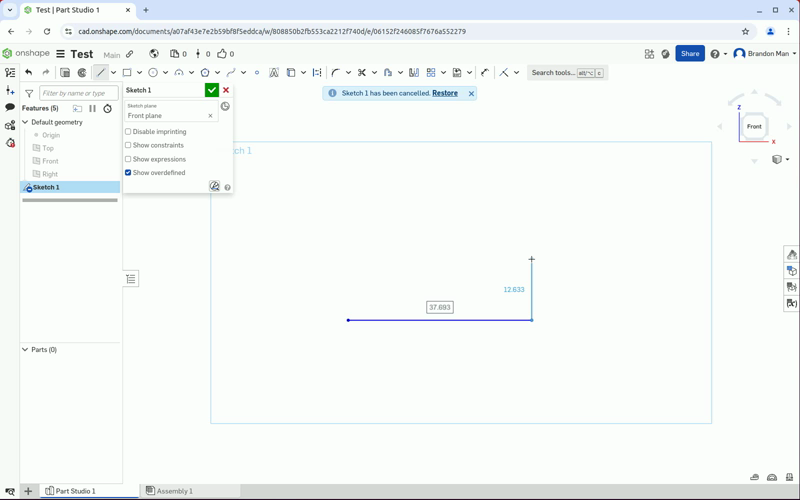
mouse_move(348, 258)
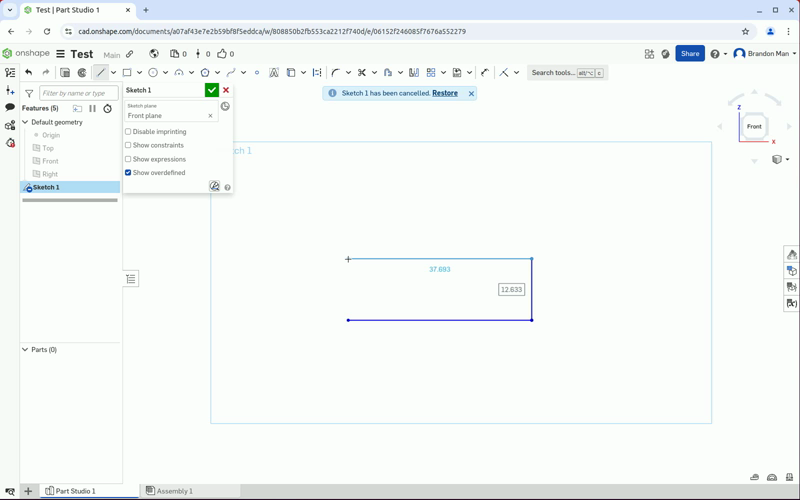
click(348, 258)
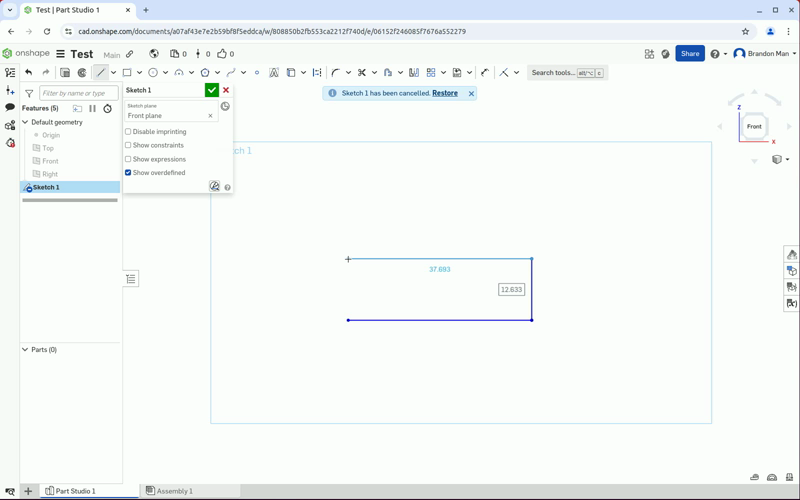
key_up(shift)
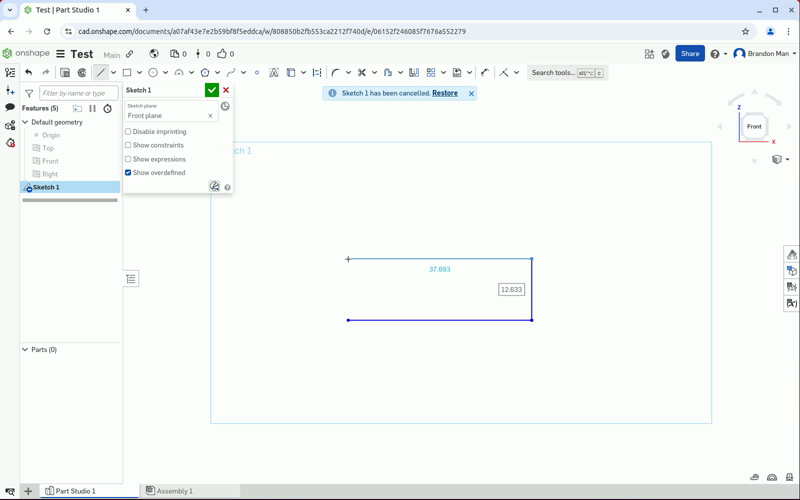
key_down(shift)
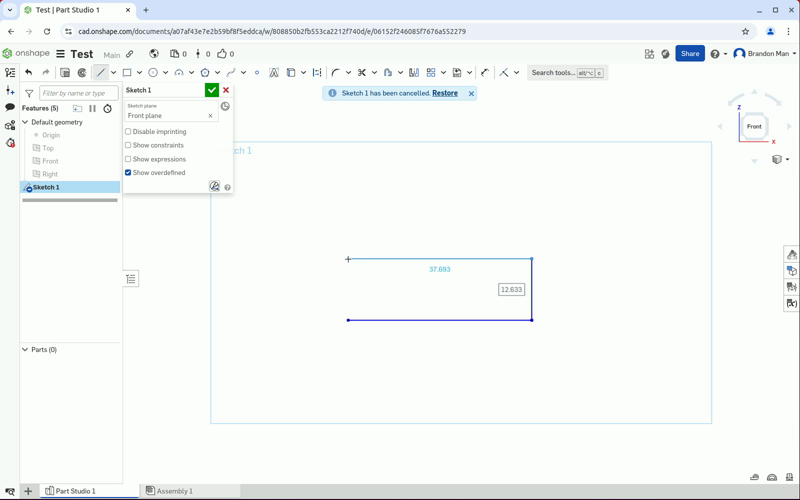
mouse_move(348, 320)
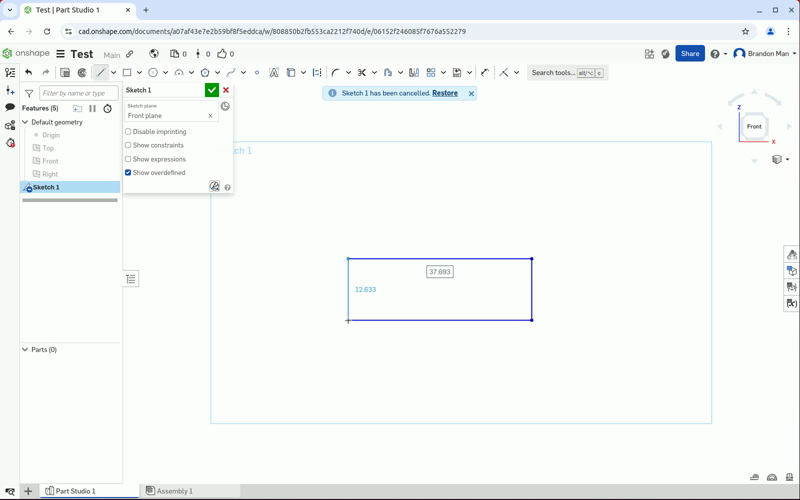
key_up(shift)
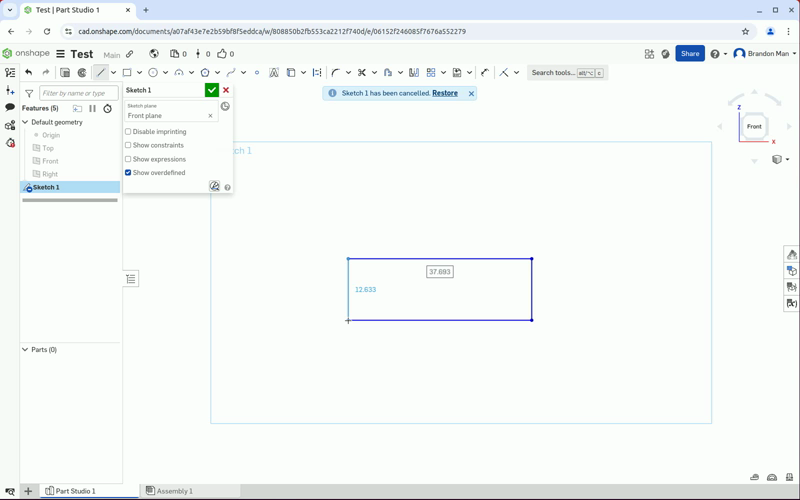
click(348, 320)
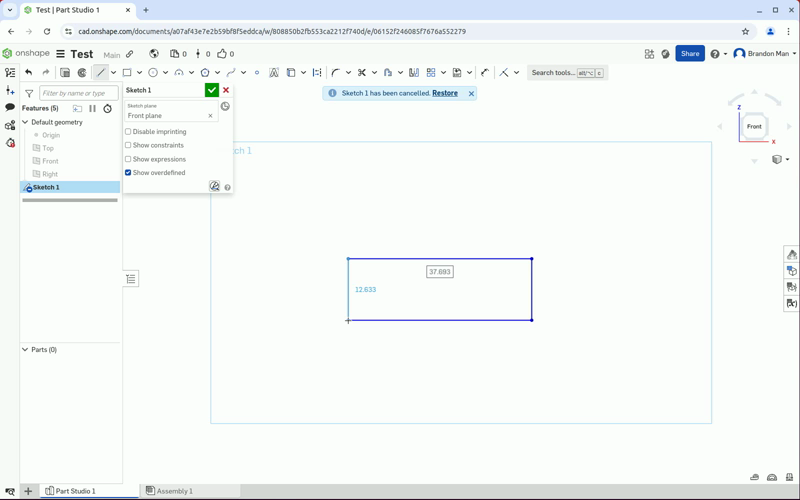
key(esc)
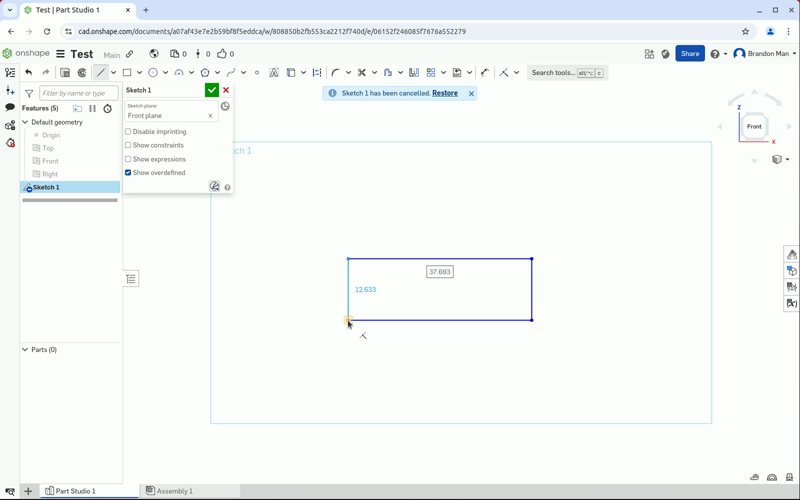
mouse_move(474, 309)
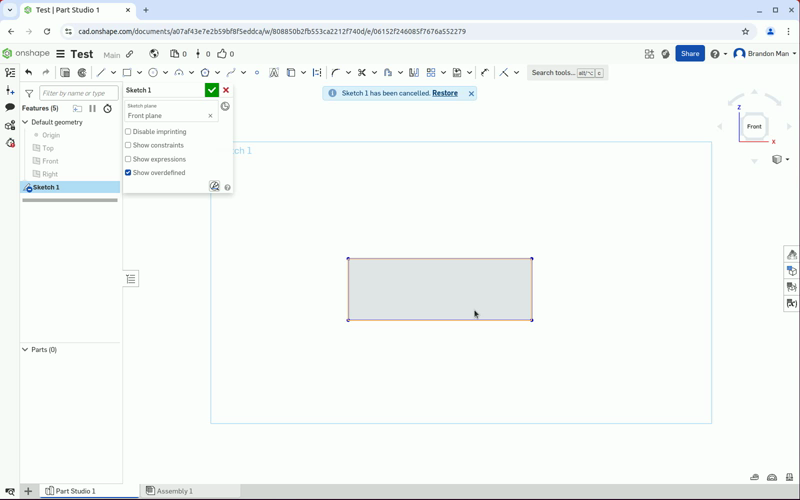
click(474, 309)
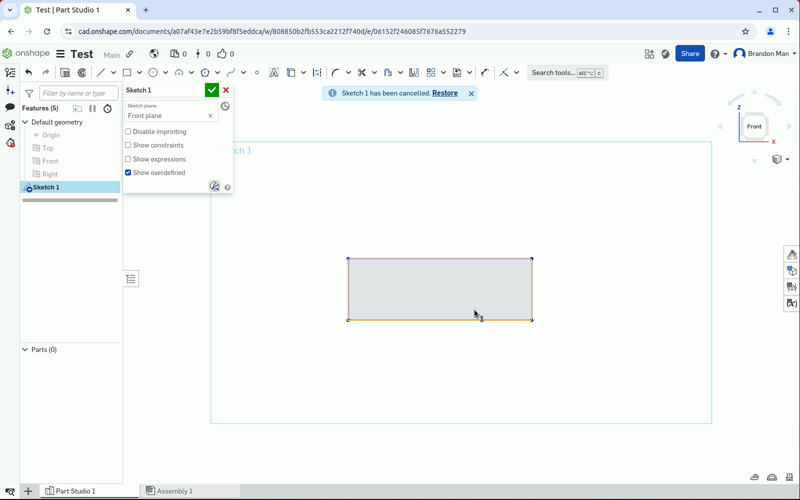
mouse_move(73, 352)
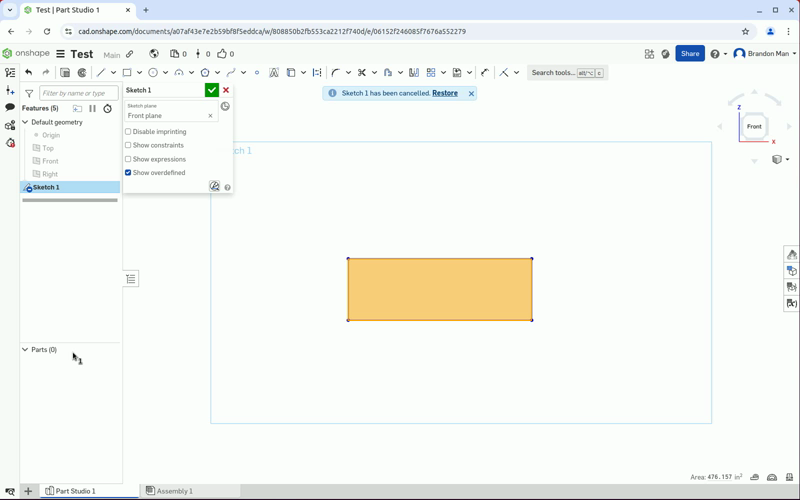
key(shift+y)
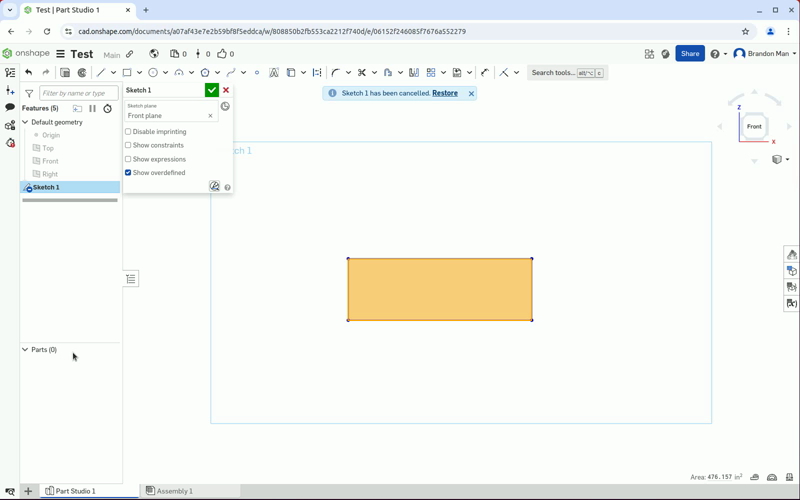
key(shift+e)
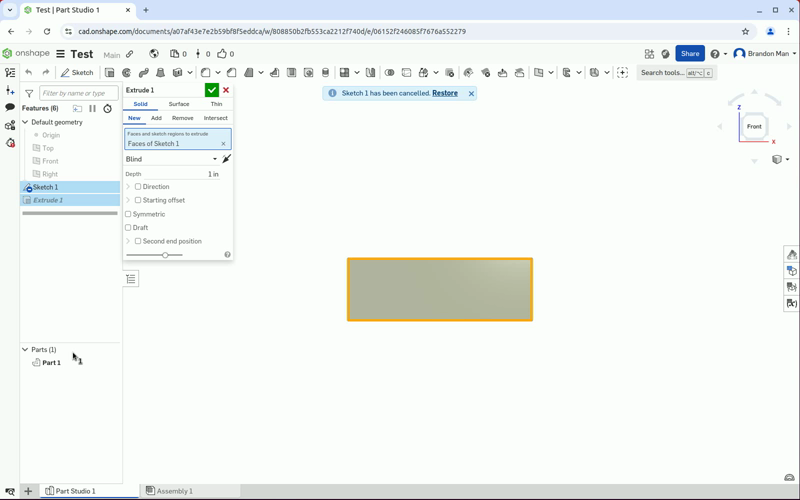
mouse_move(143, 106)
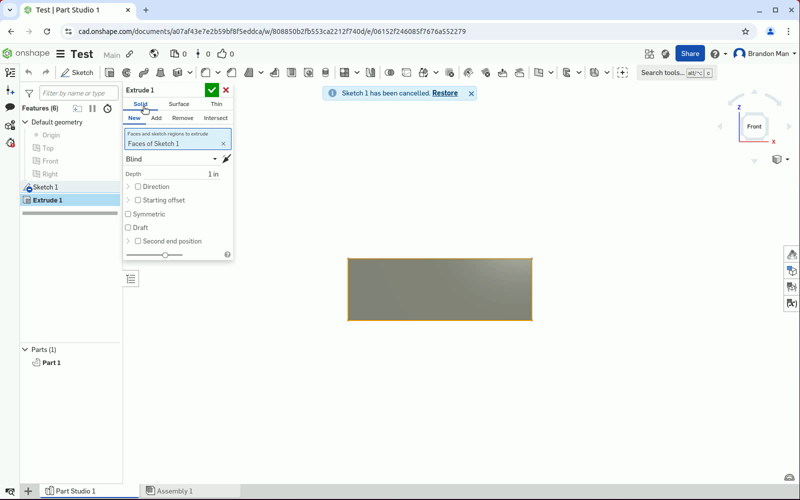
click(143, 106)
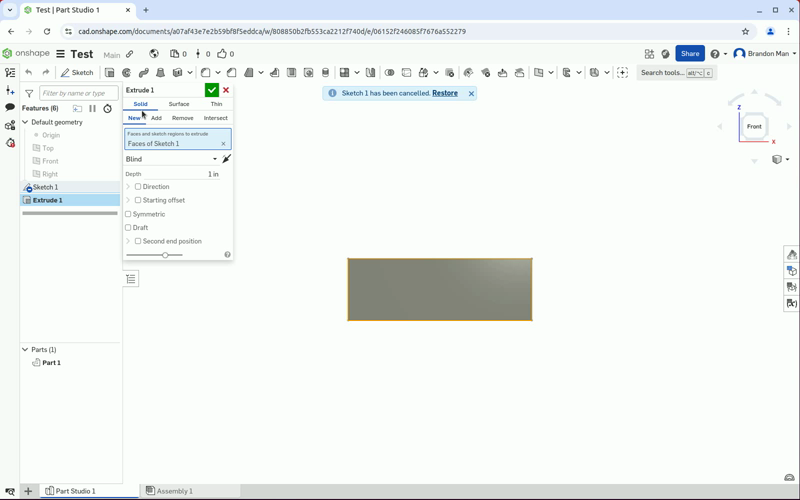
mouse_move(137, 120)
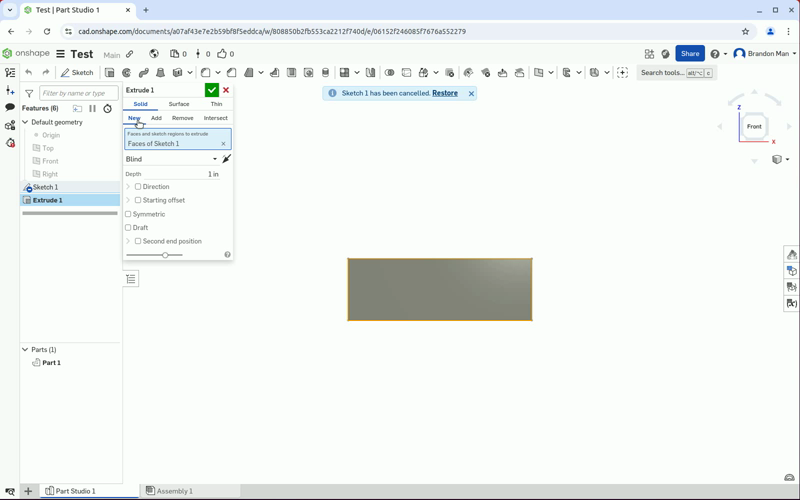
click(137, 120)
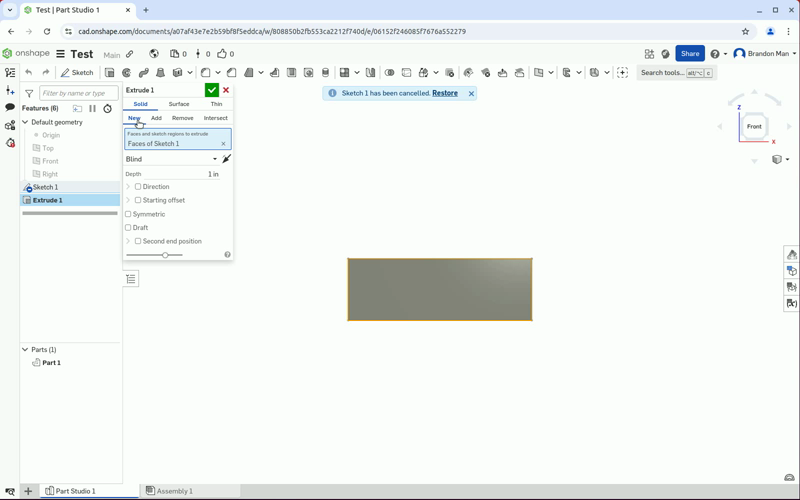
key(tab, 4)
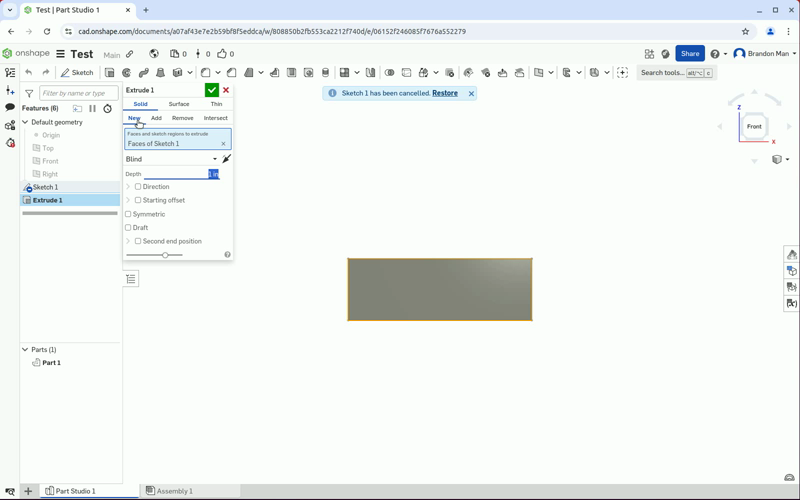
text(19.016)
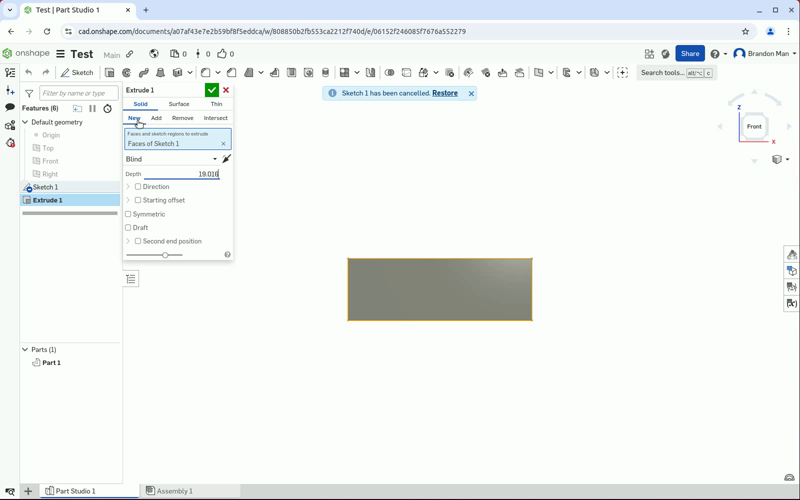
key(enter)
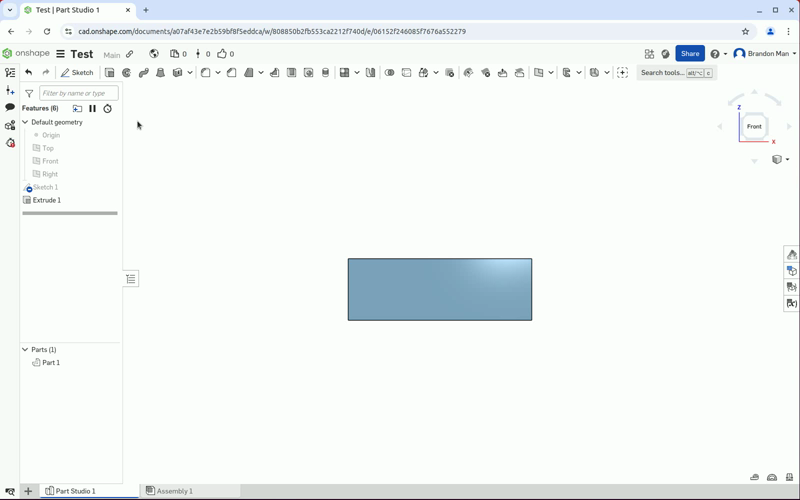
key(shift+h)
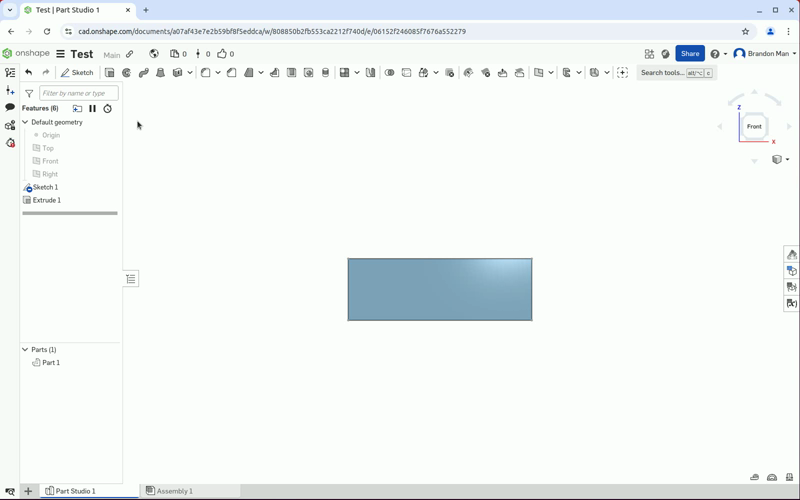
key(shift+h)
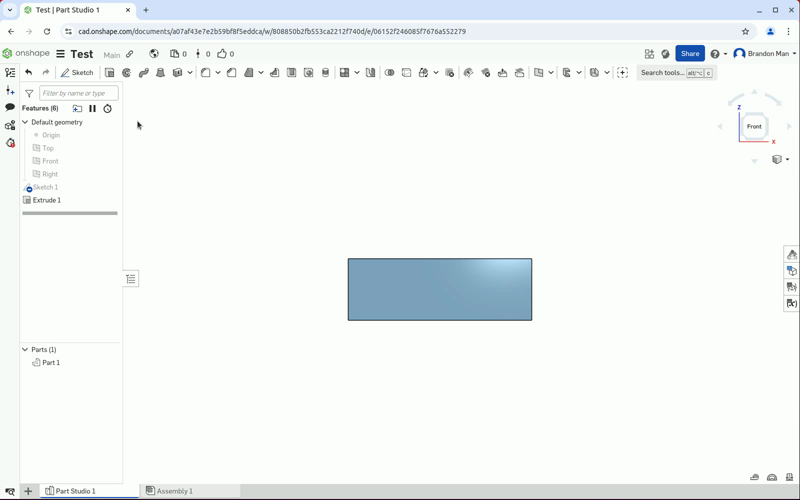
mouse_move(73, 189)
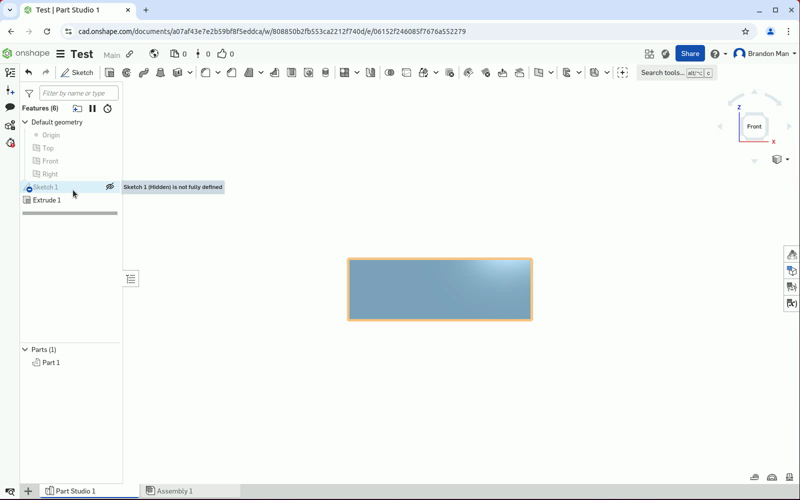
click(73, 189)
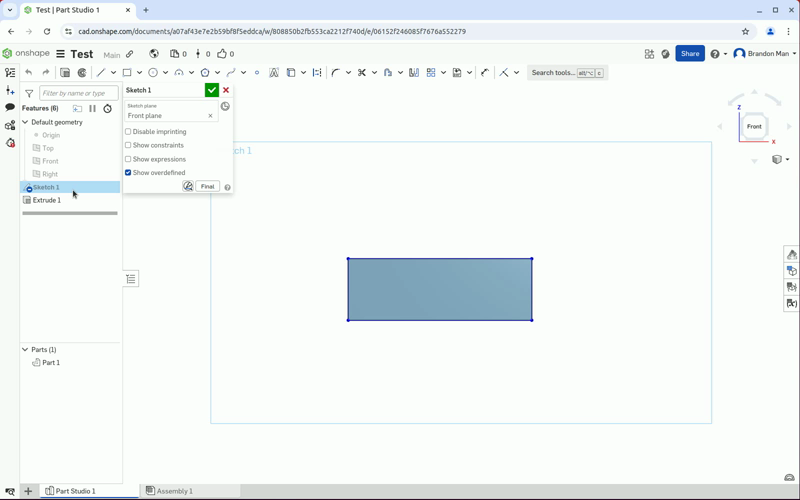
mouse_move(229, 92)
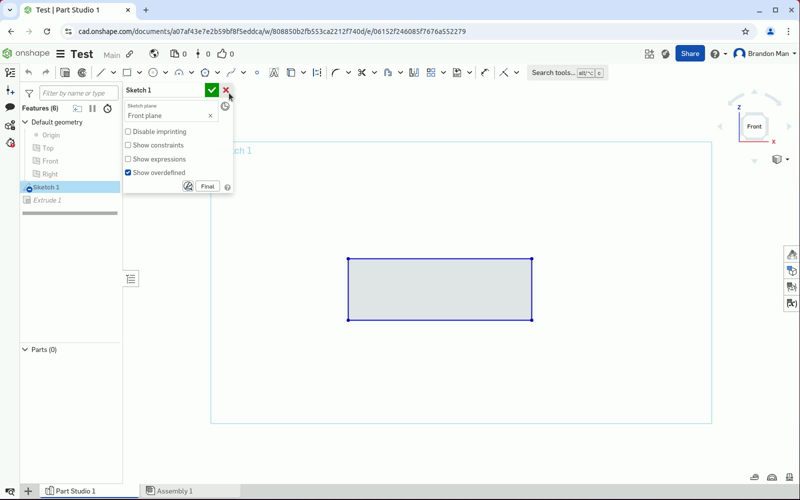
click(229, 92)
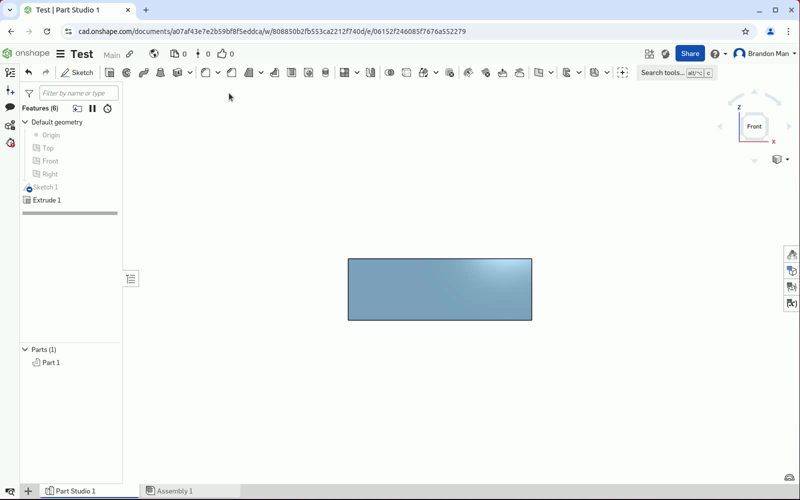
mouse_move(541, 75)
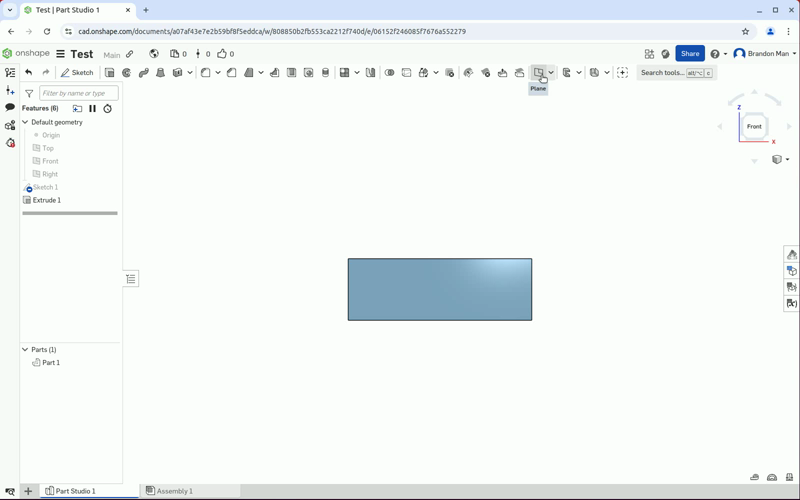
click(541, 75)
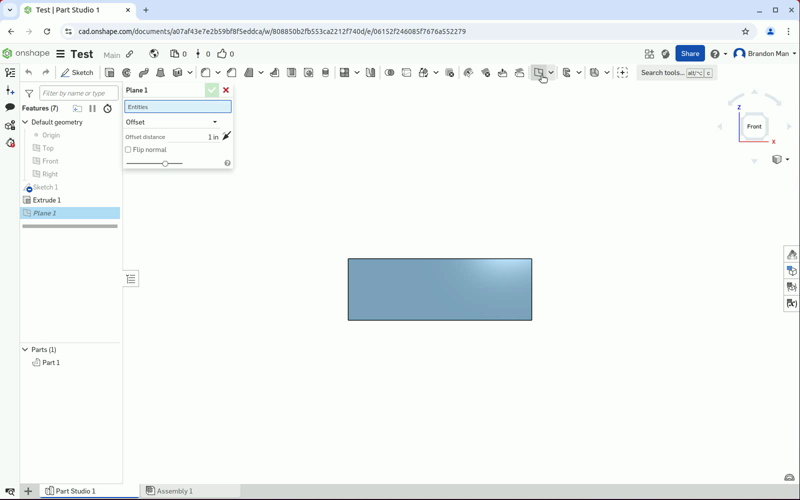
mouse_move(73, 163)
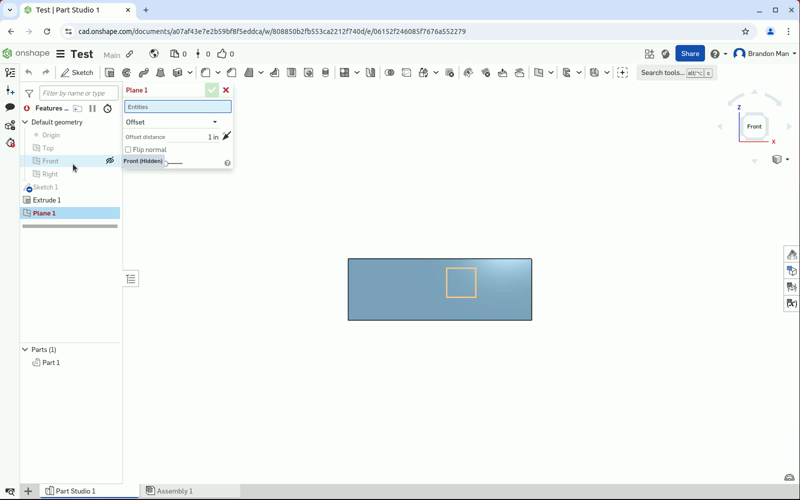
click(73, 163)
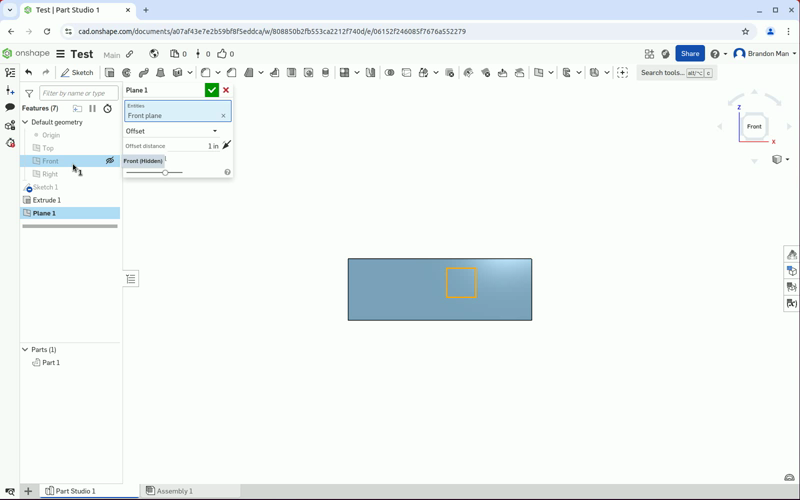
key(tab, 2)
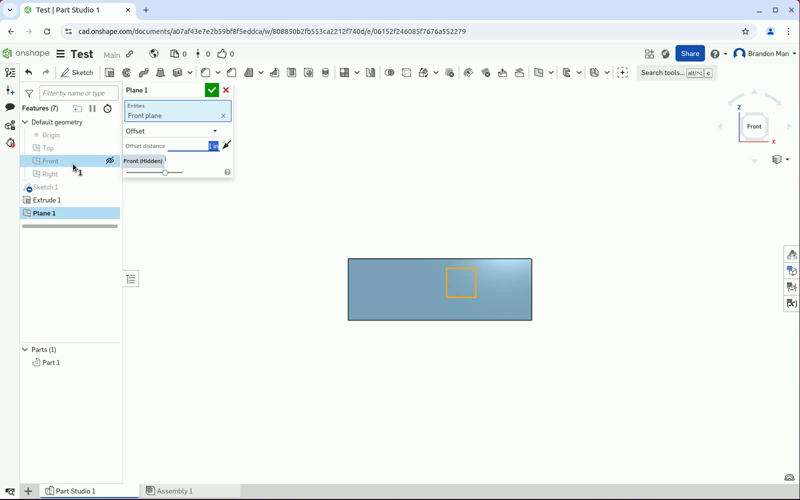
text(19.01)
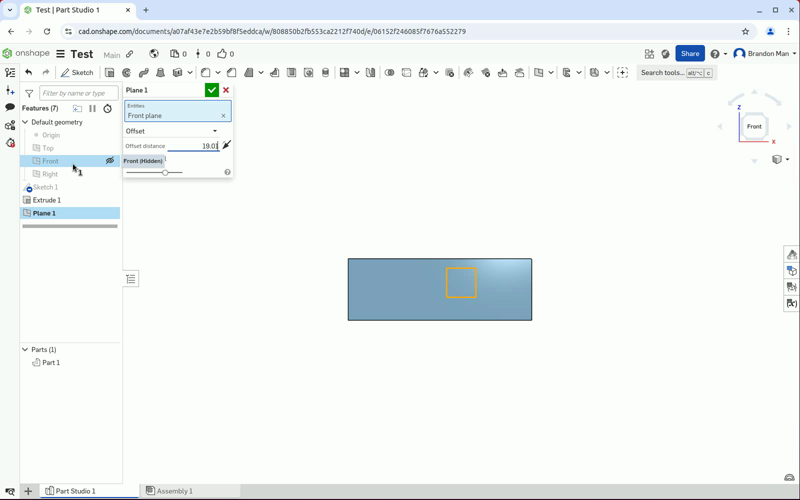
key(enter, 2)
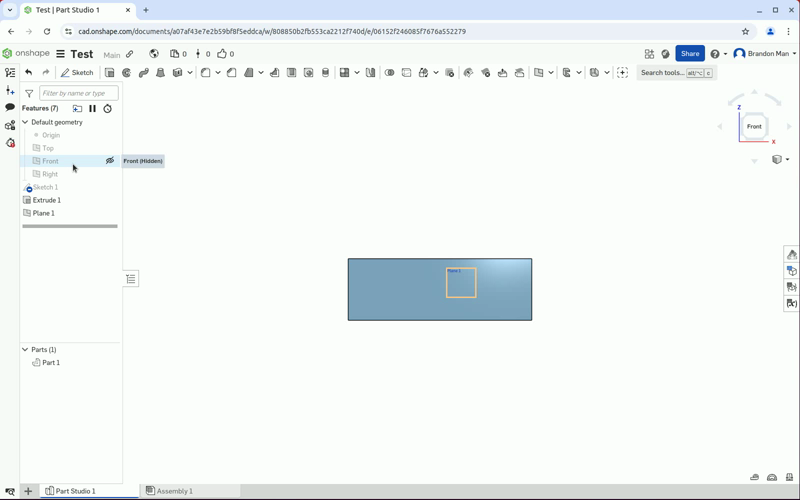
key(shift+s)
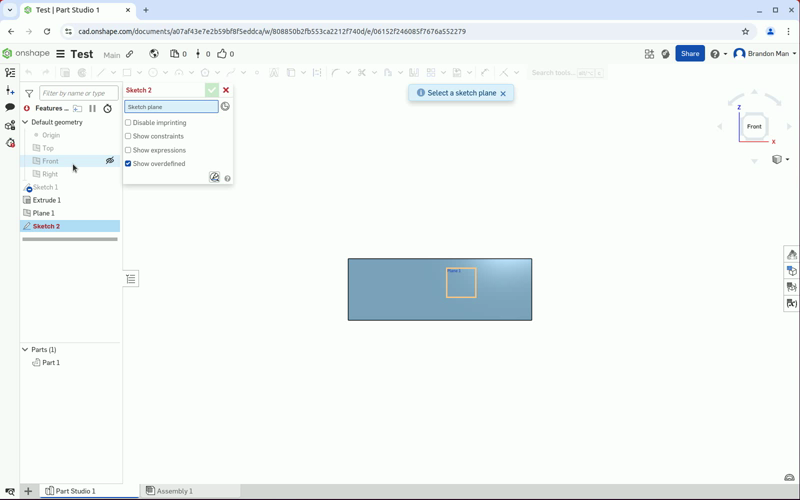
mouse_move(73, 215)
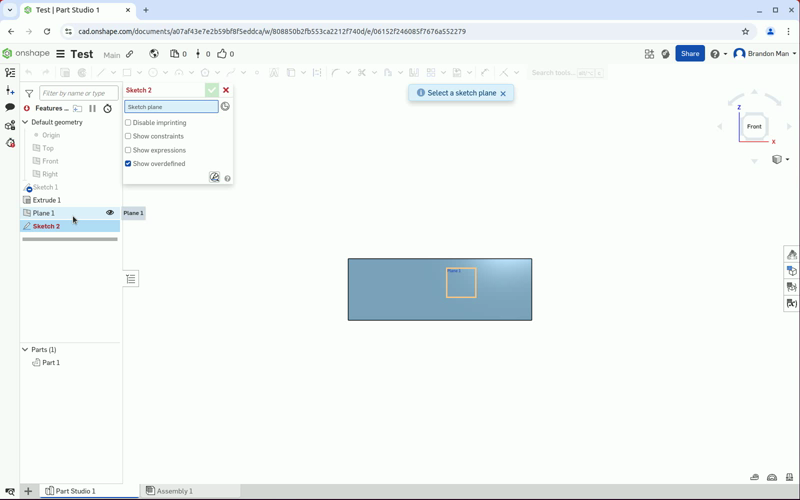
click(73, 215)
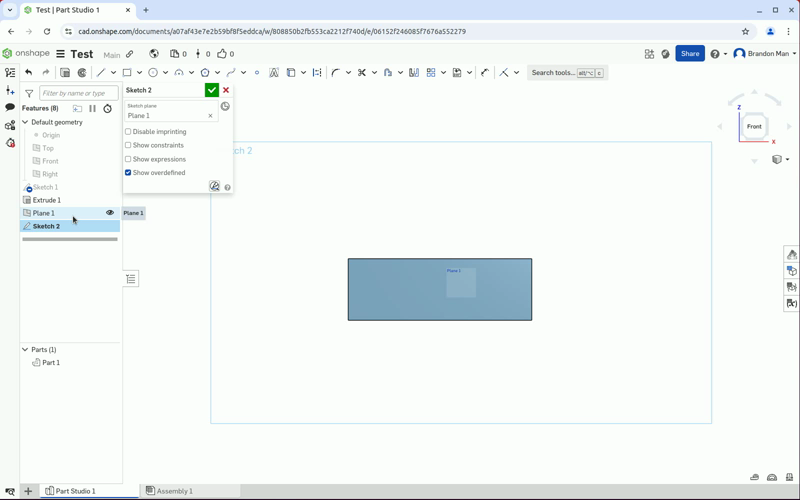
mouse_move(73, 352)
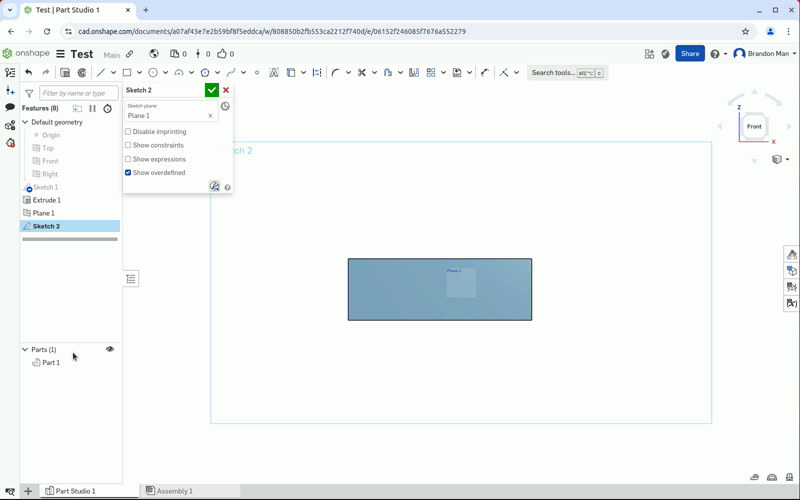
key(y)
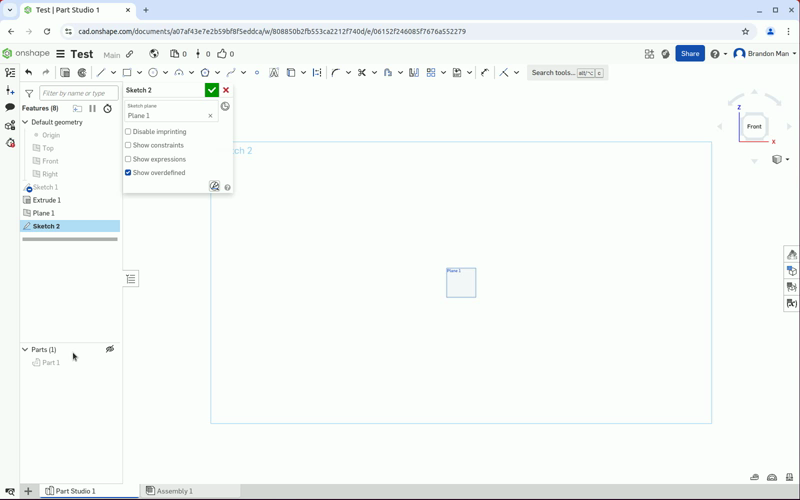
key(l)
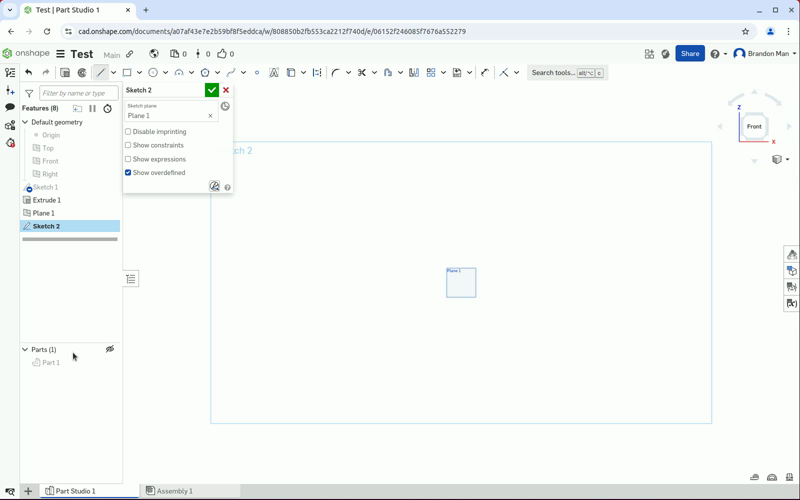
key_down(shift)
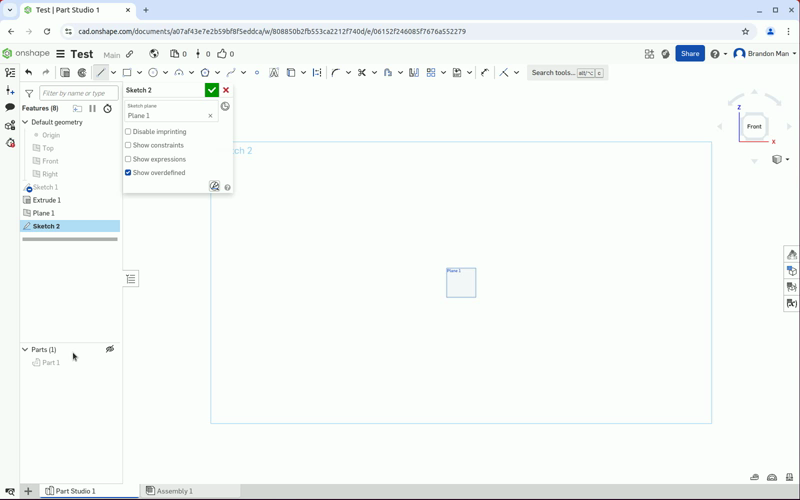
mouse_move(440, 290)
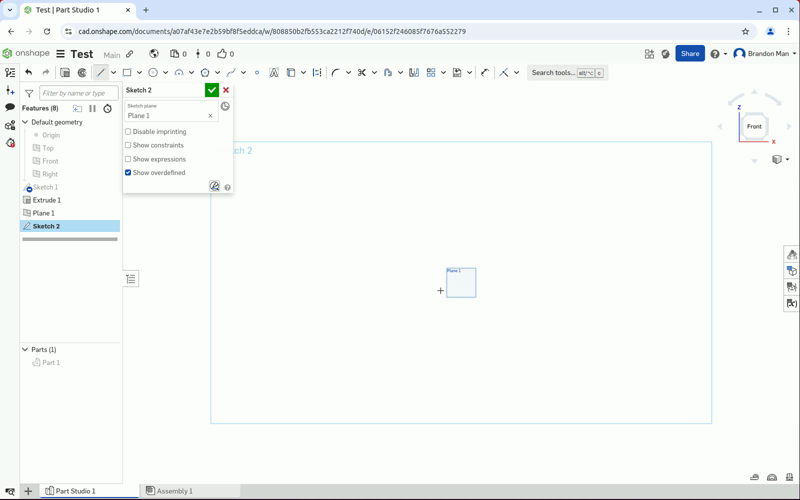
click(440, 290)
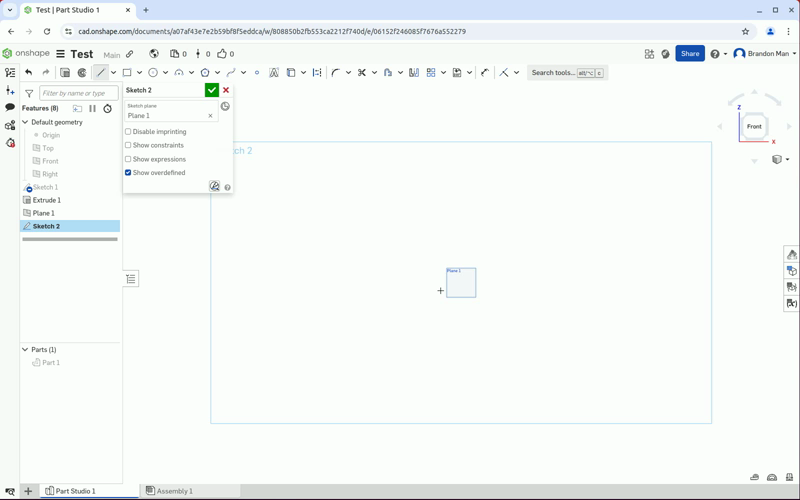
key_up(shift)
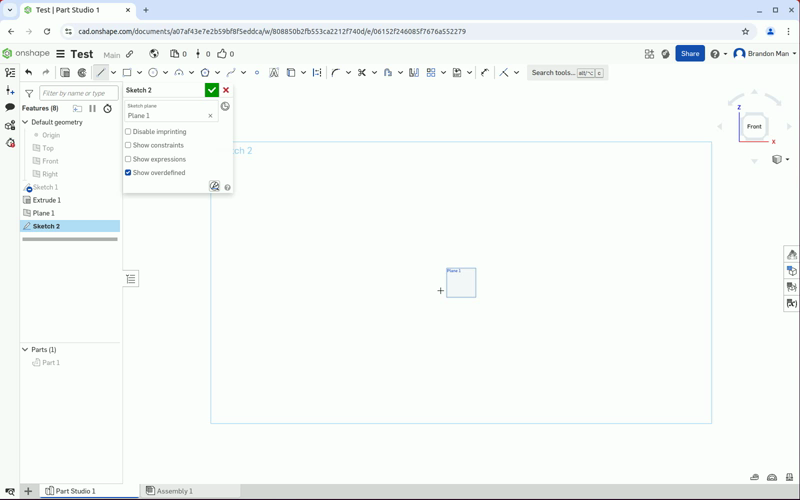
key_down(shift)
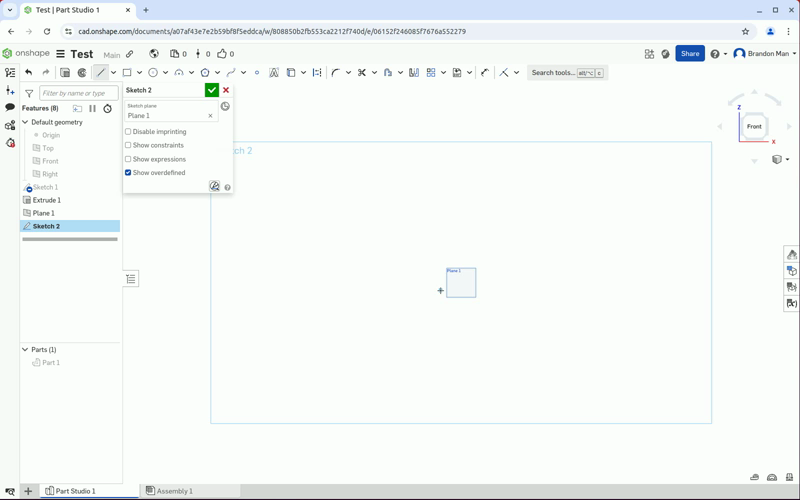
mouse_move(533, 290)
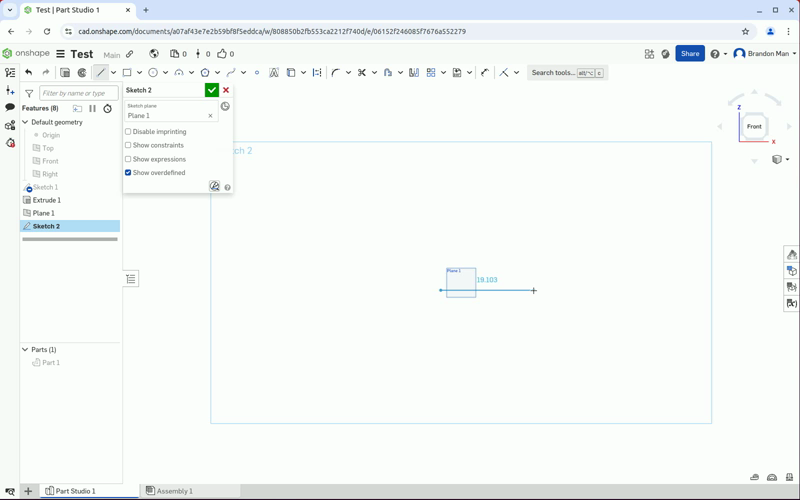
click(533, 290)
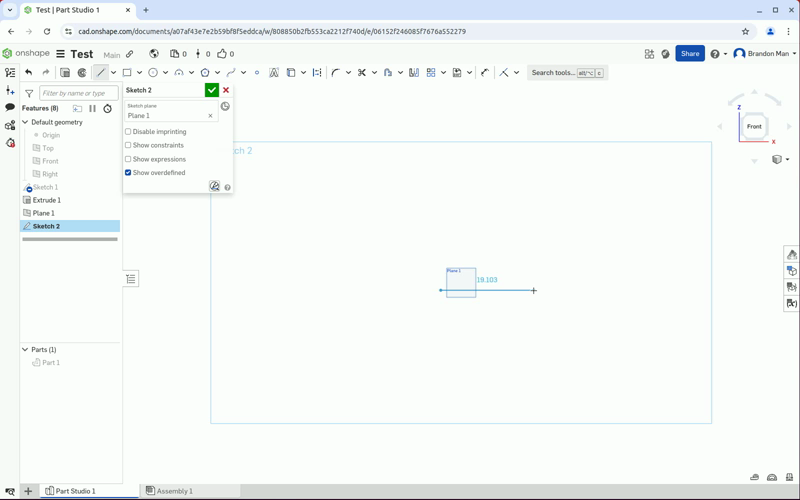
key_up(shift)
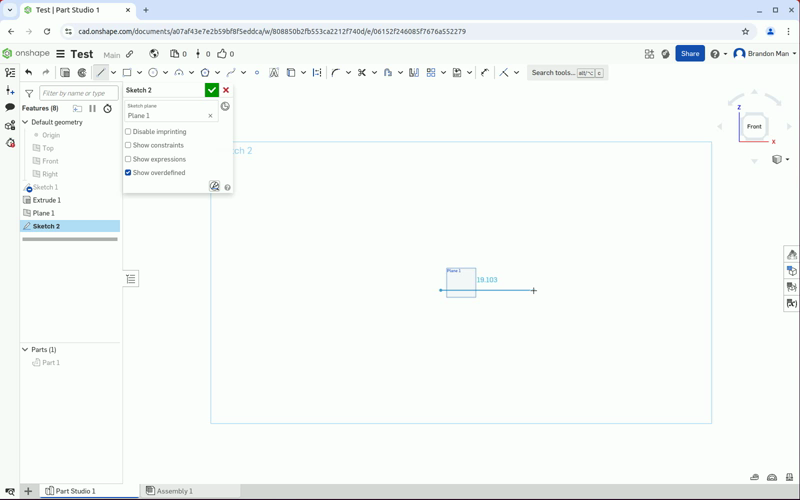
key_down(shift)
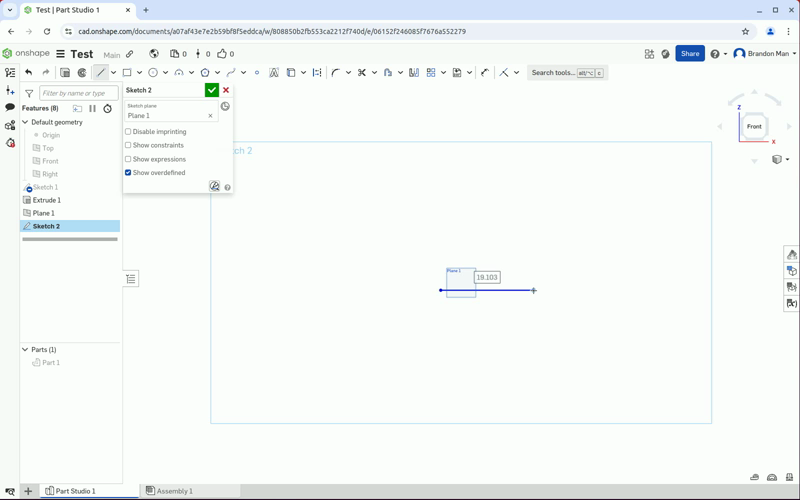
mouse_move(563, 290)
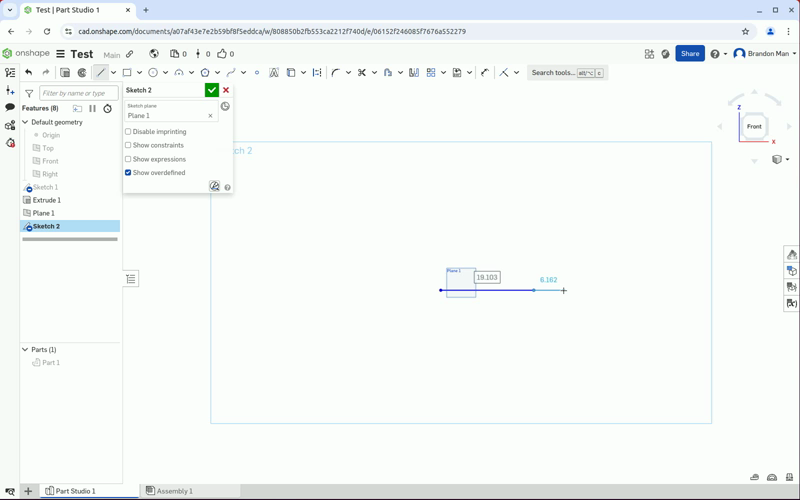
mouse_move(533, 258)
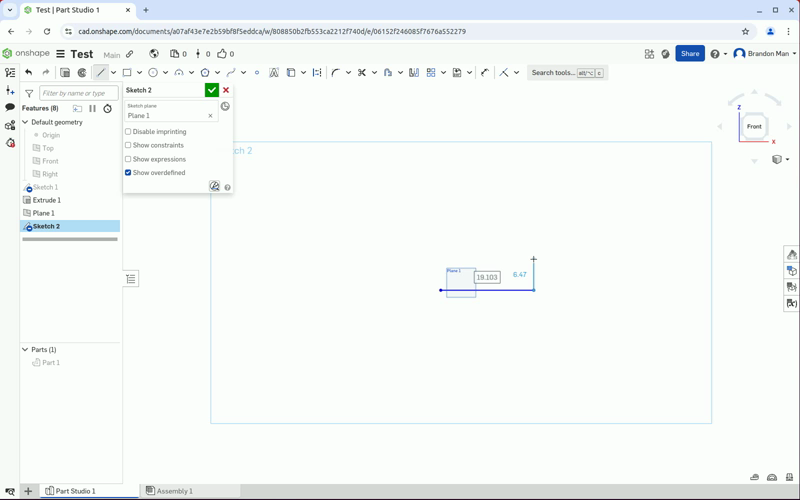
click(533, 258)
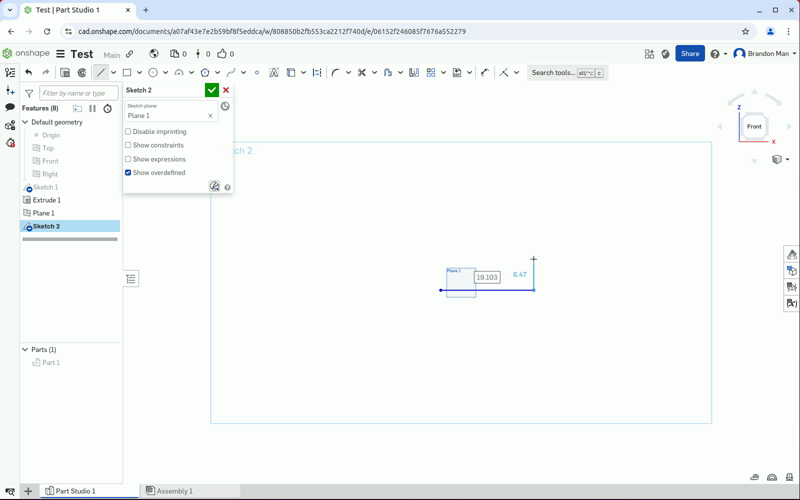
key_up(shift)
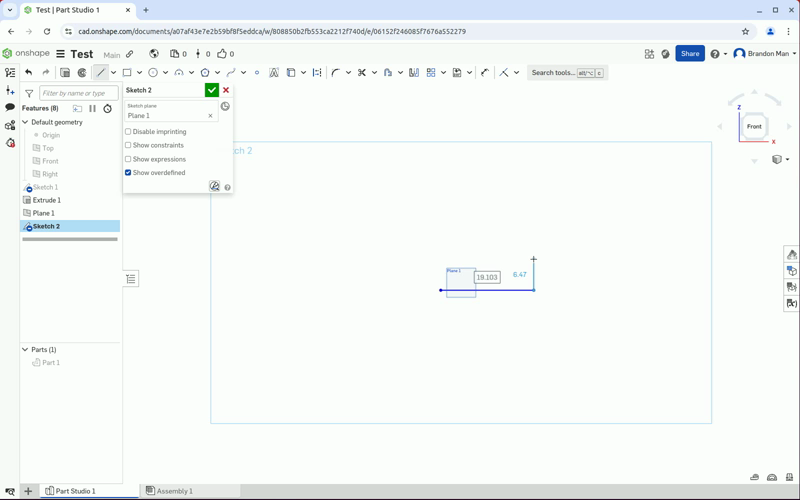
key_down(shift)
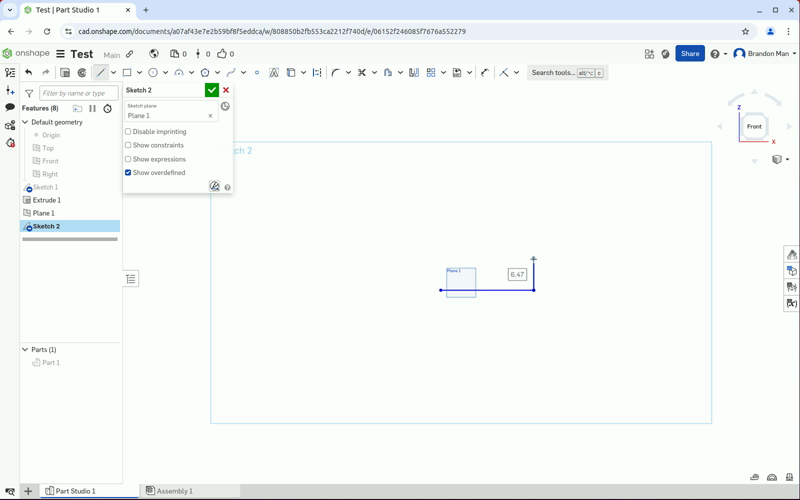
mouse_move(440, 258)
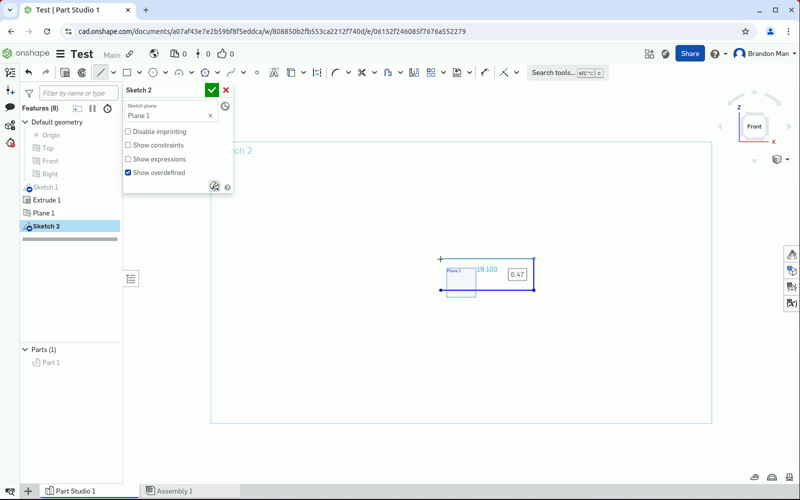
click(440, 258)
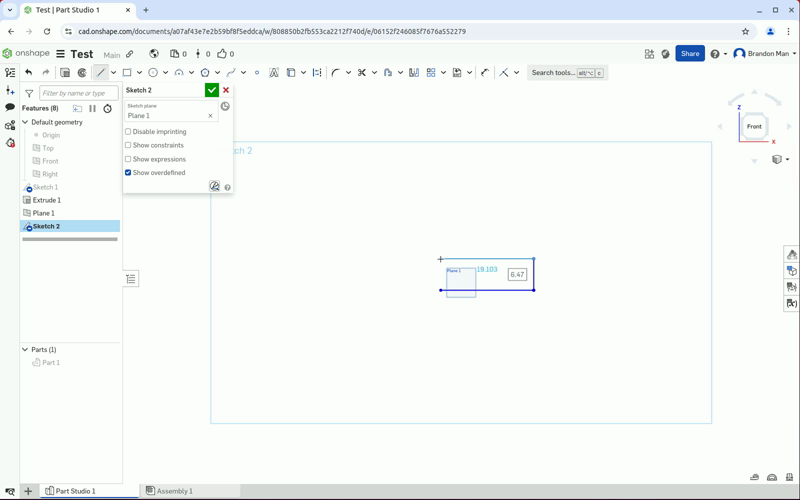
key_up(shift)
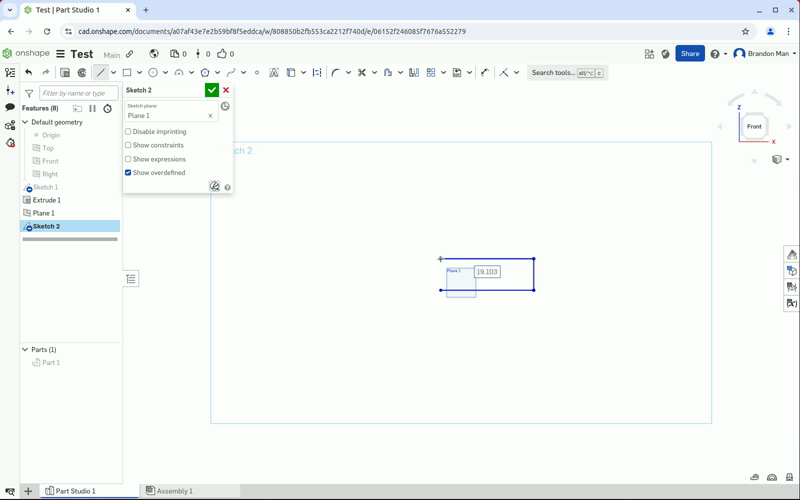
mouse_move(470, 258)
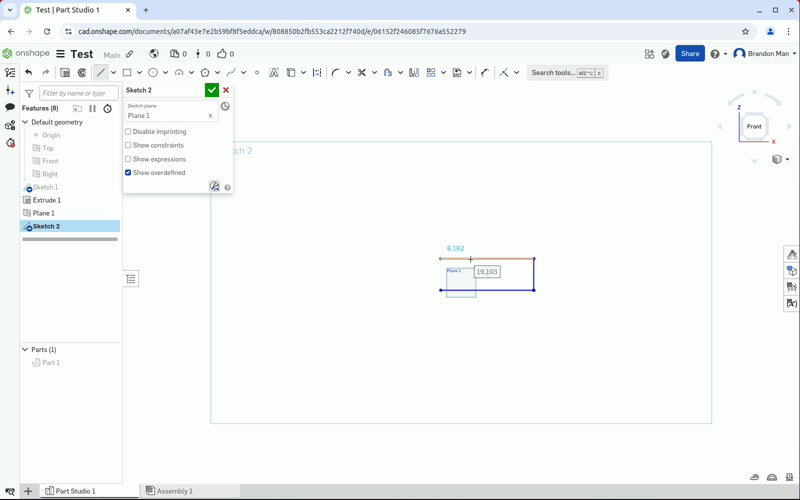
key_down(shift)
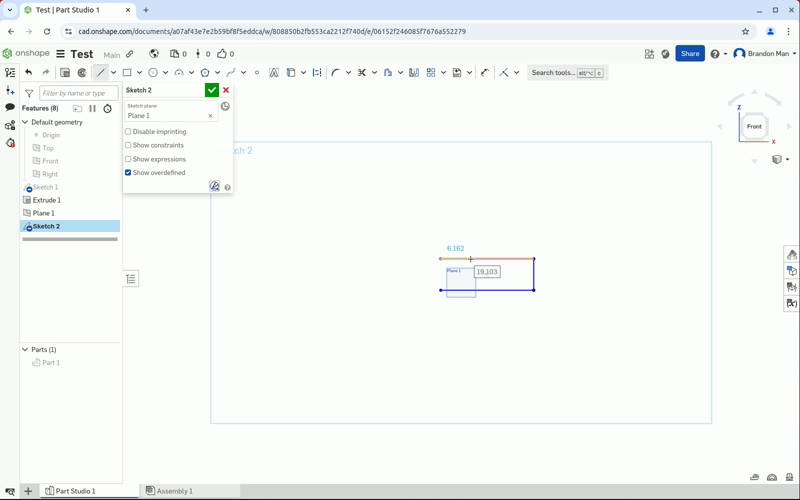
mouse_move(440, 290)
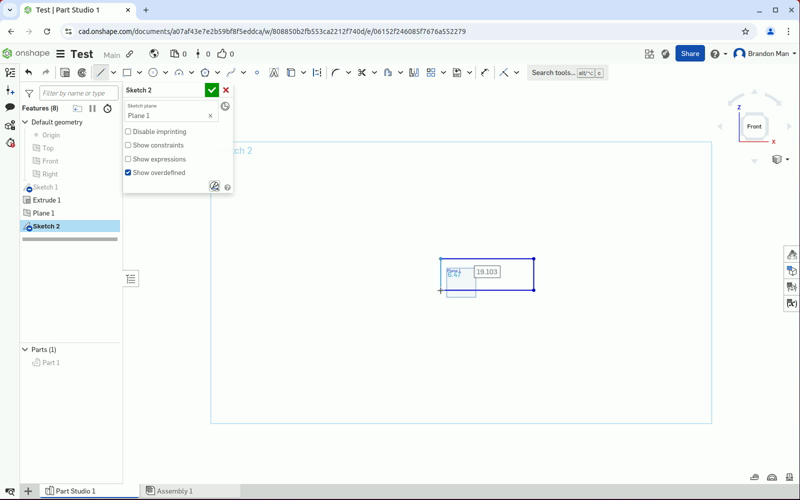
key_up(shift)
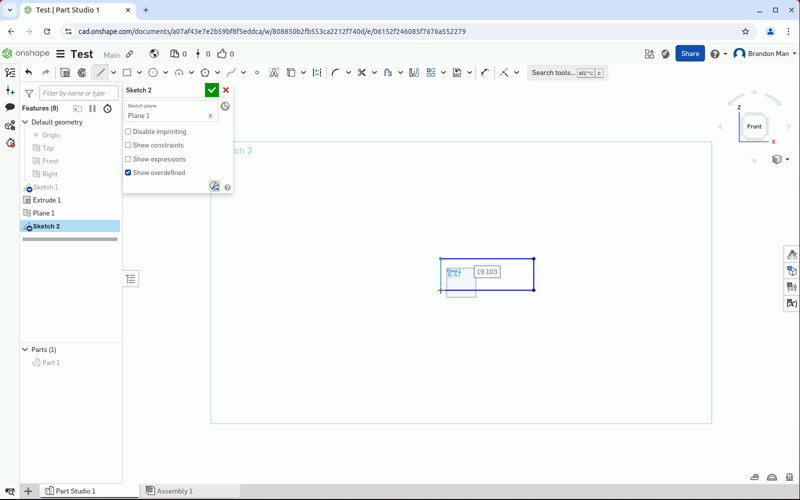
click(440, 290)
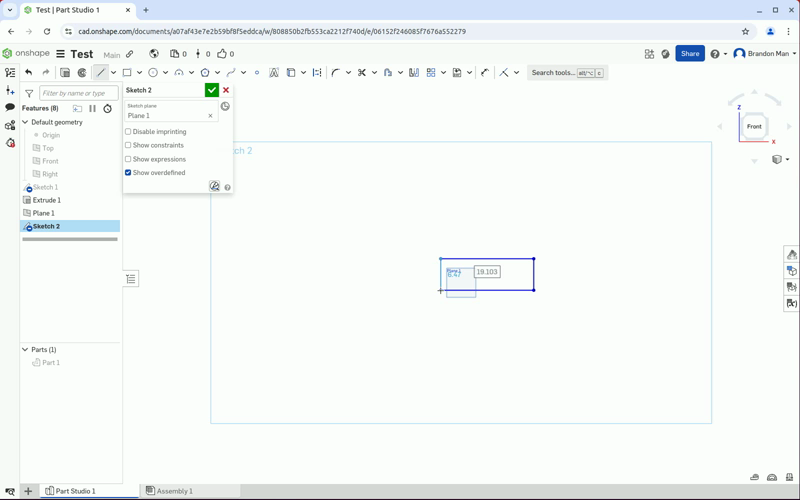
key(esc)
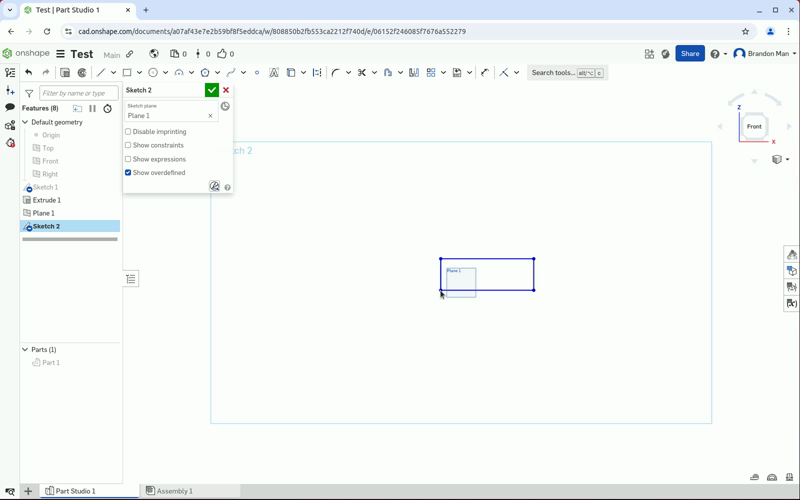
mouse_move(451, 274)
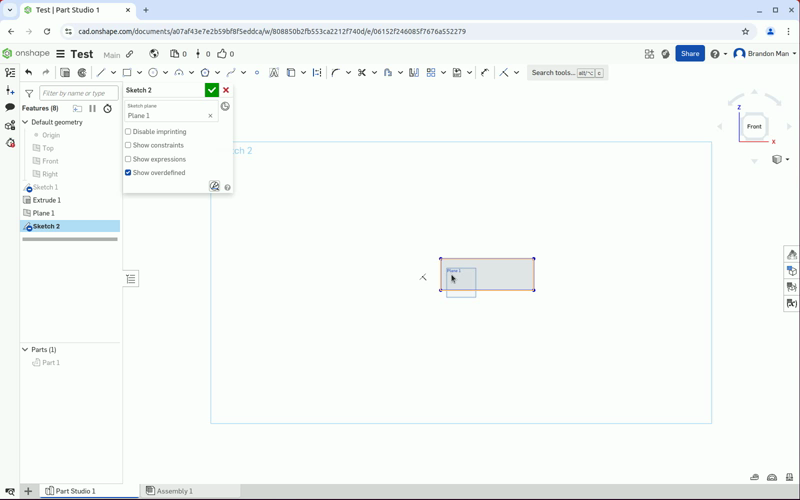
click(451, 274)
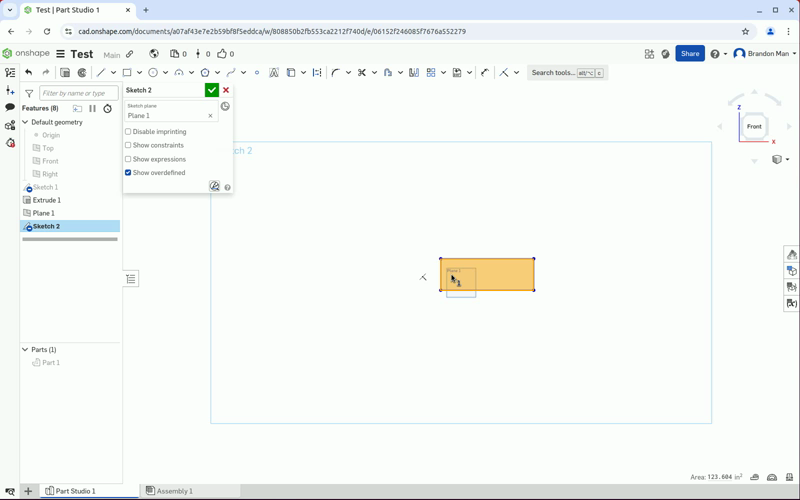
mouse_move(73, 352)
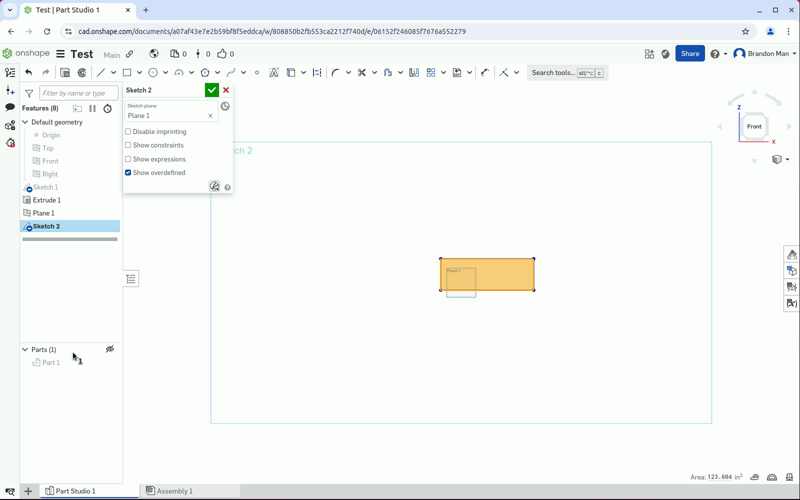
key(shift+y)
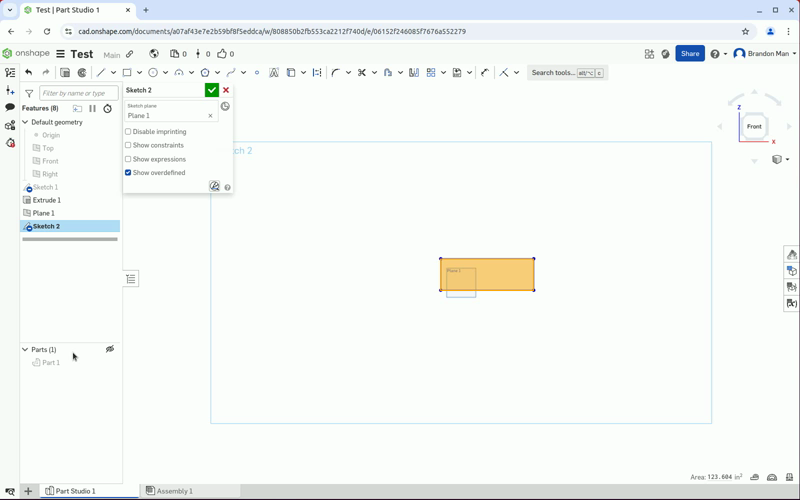
key(shift+e)
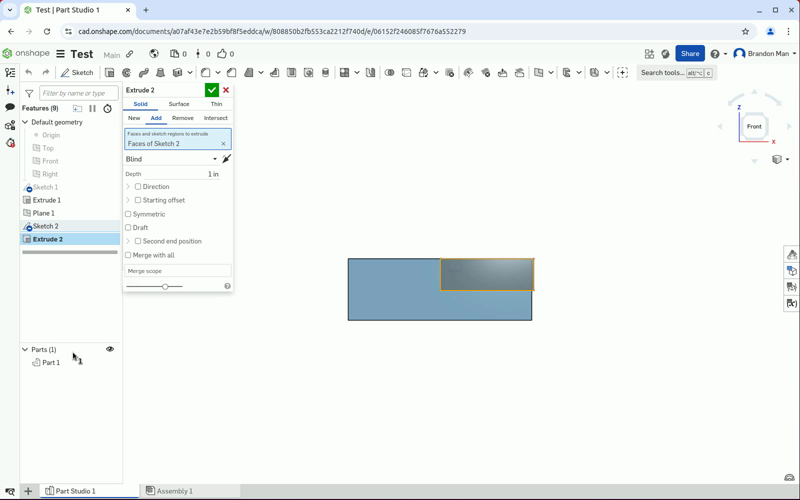
mouse_move(143, 106)
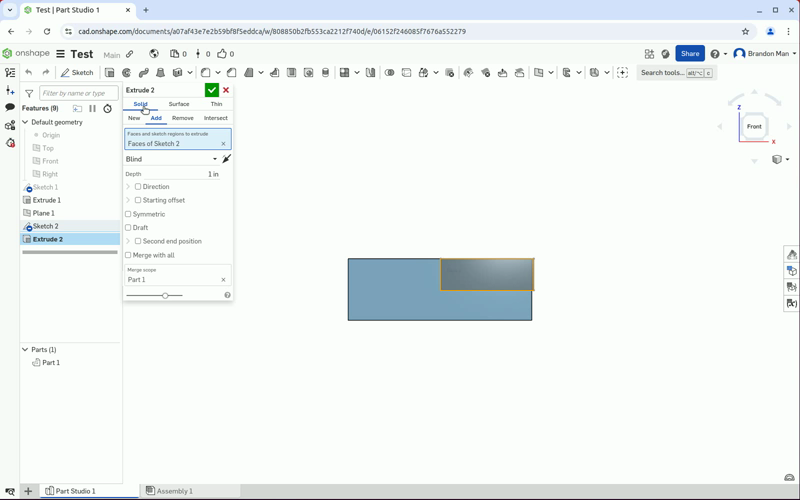
click(143, 106)
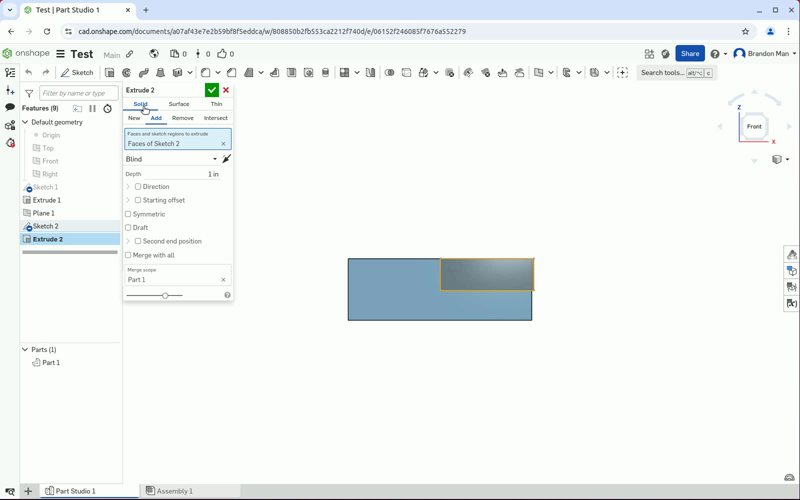
mouse_move(186, 120)
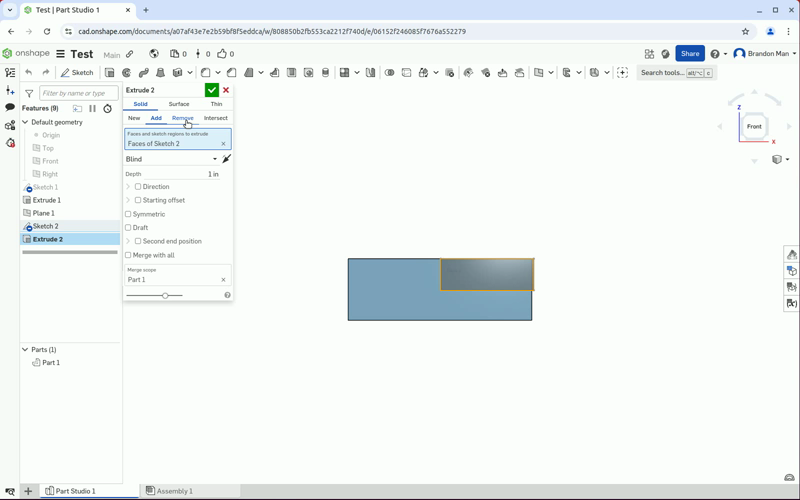
click(186, 120)
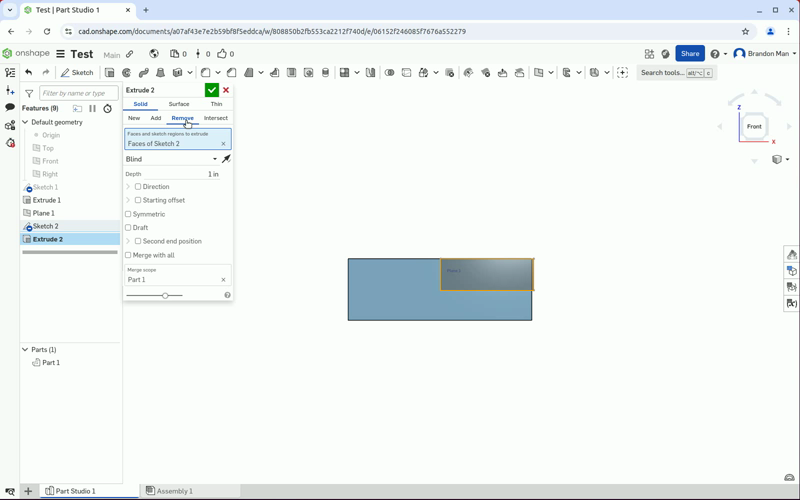
key(tab, 4)
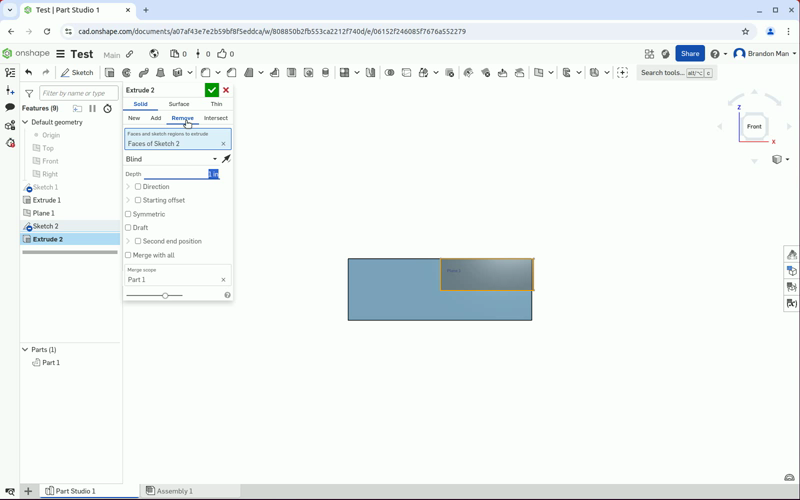
text(19.016)
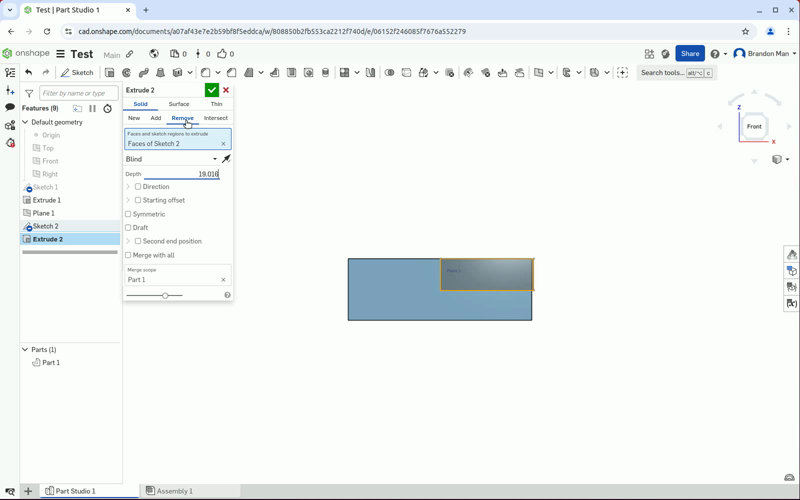
key(tab, 6)
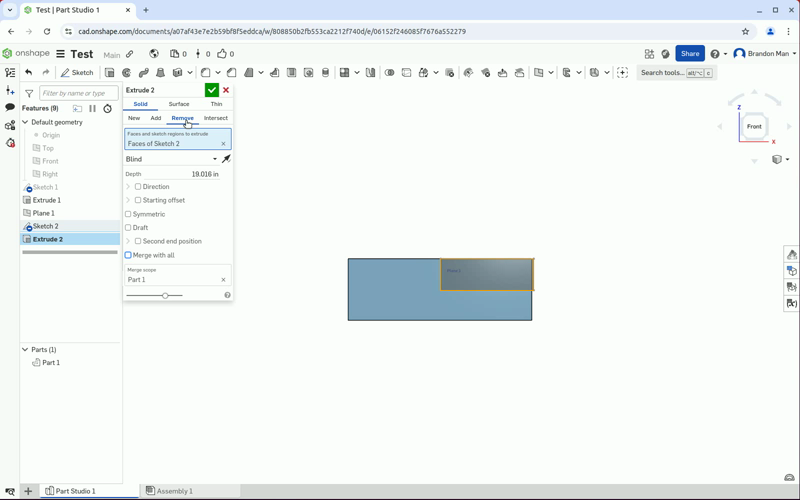
key(space)
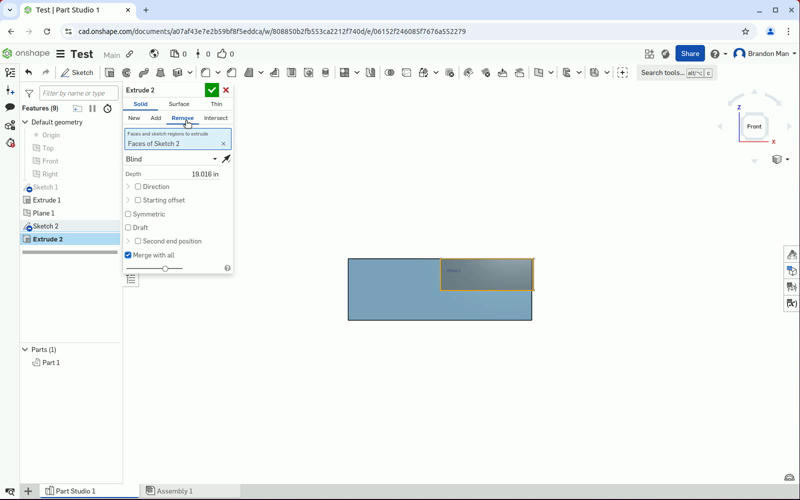
key(enter)
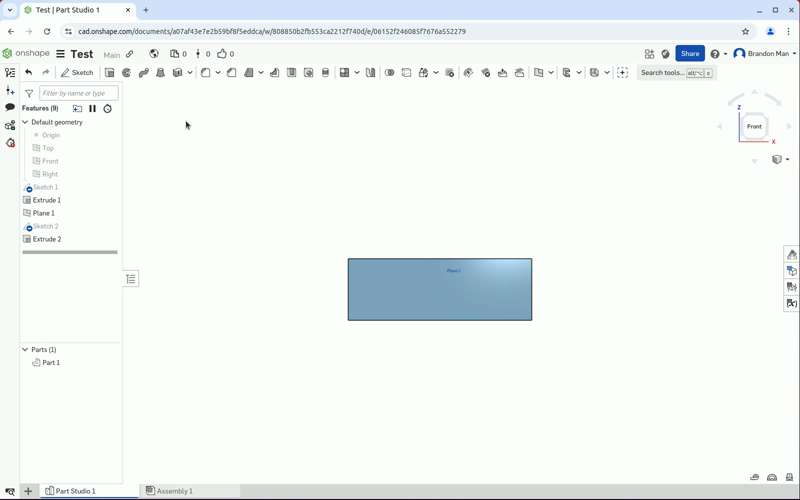
key(shift+h)
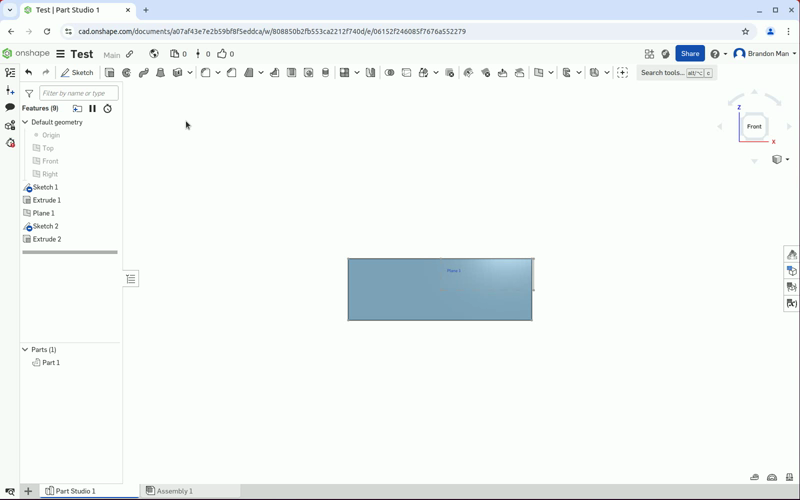
key(shift+h)
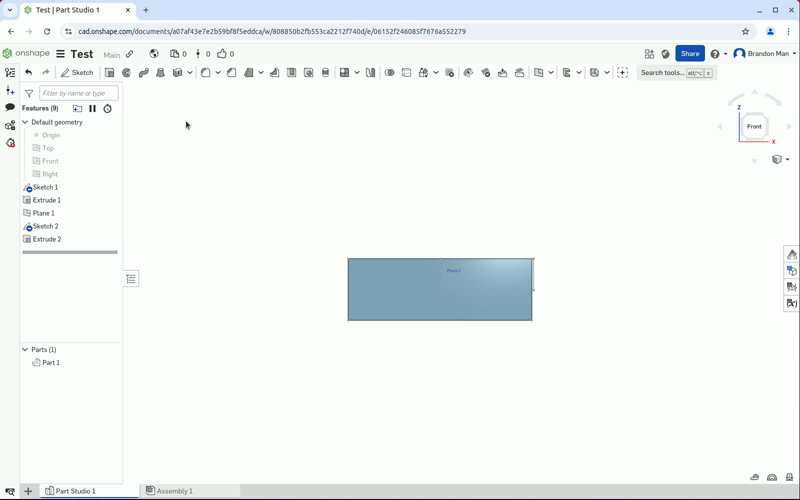
key(shift+7)
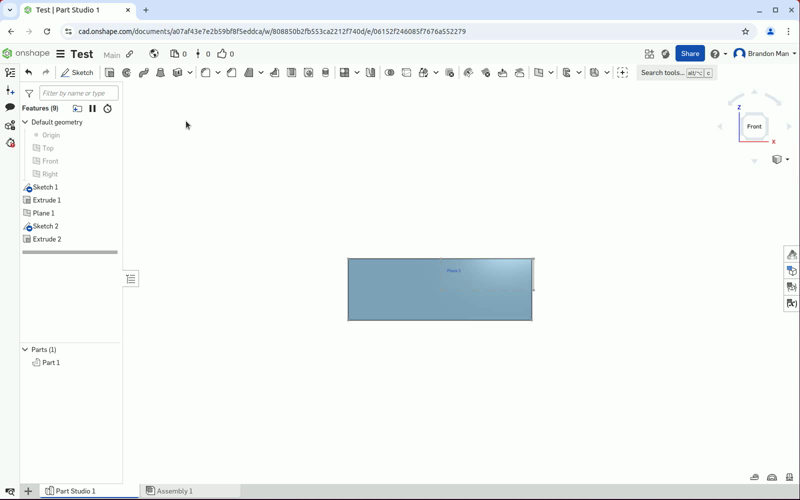
key(left, 2)
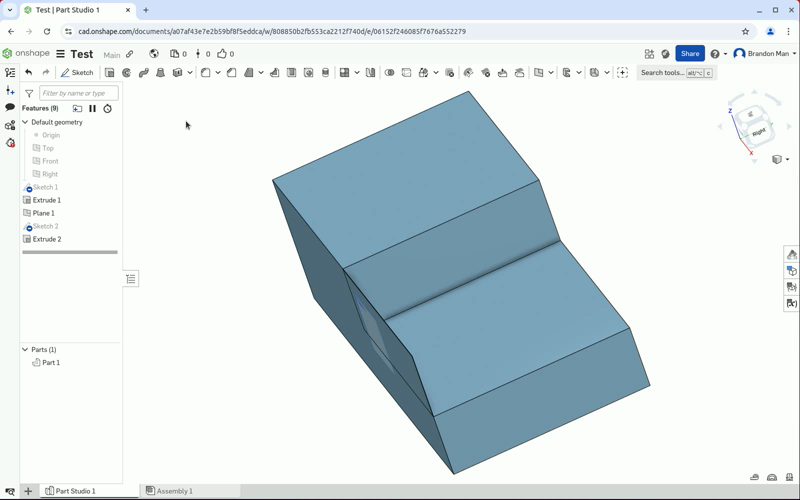
key(down, 2)
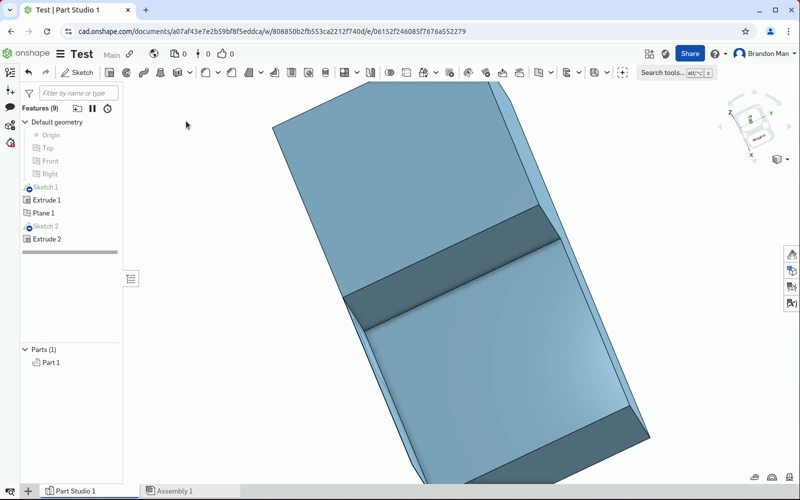
key(up, 2)
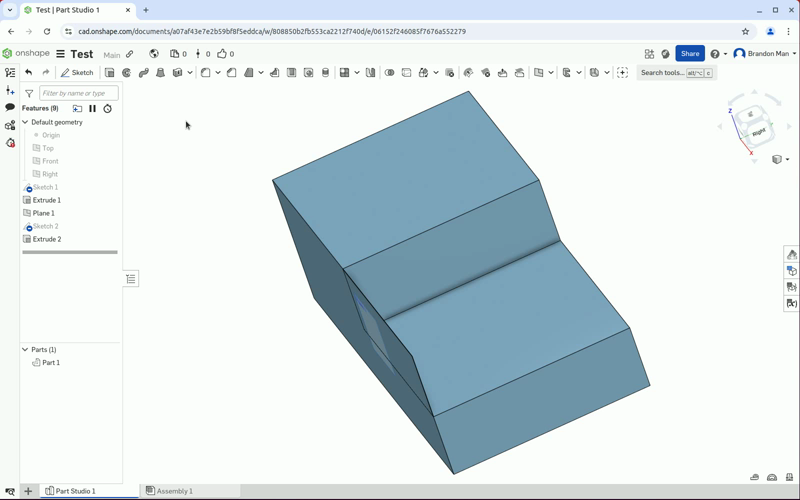
key(right, 2)
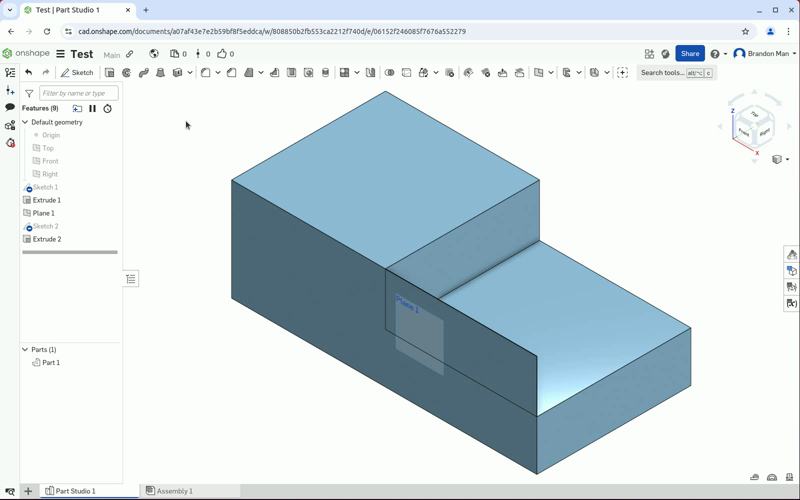
mouse_move(73, 189)
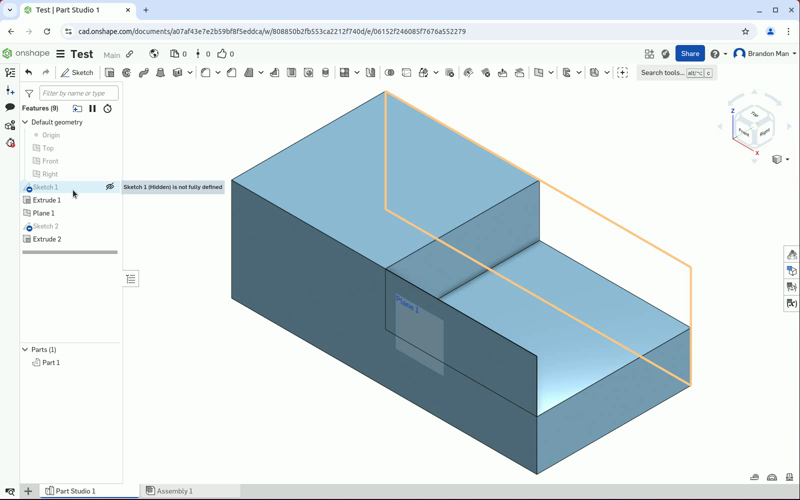
click(73, 189)